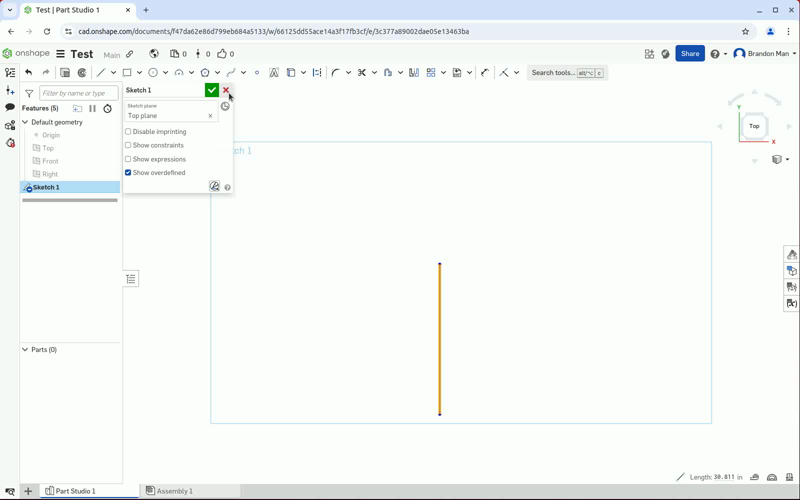
key(shift+h)
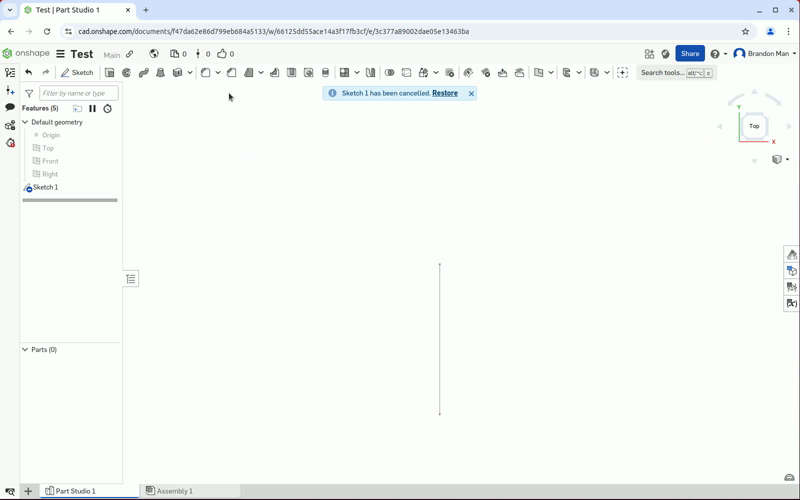
key(shift+s)
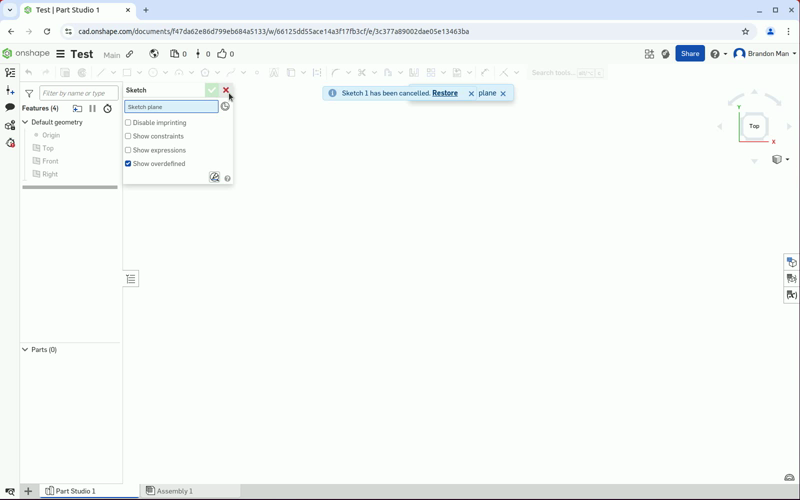
mouse_move(73, 150)
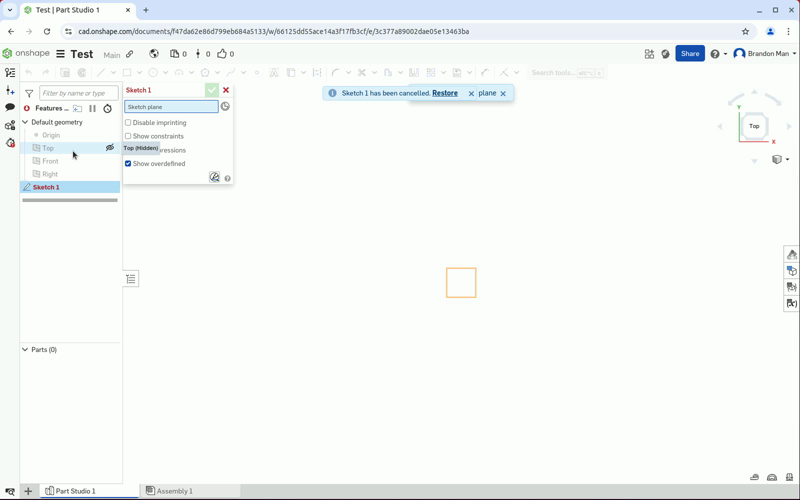
click(73, 150)
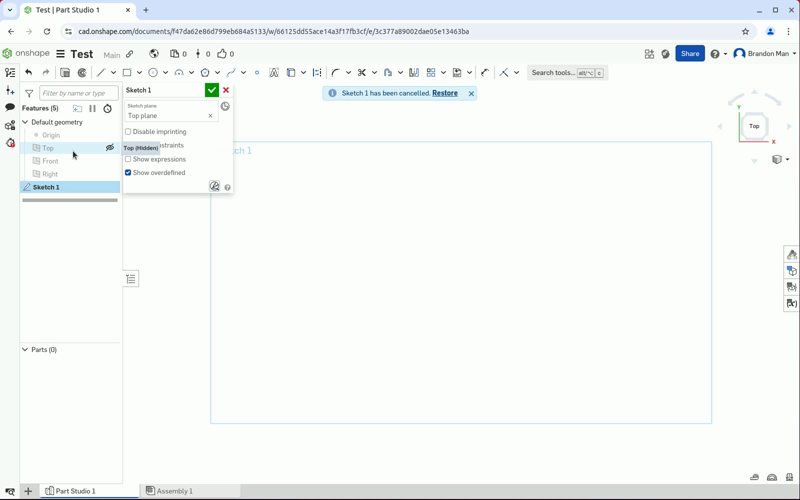
mouse_move(73, 352)
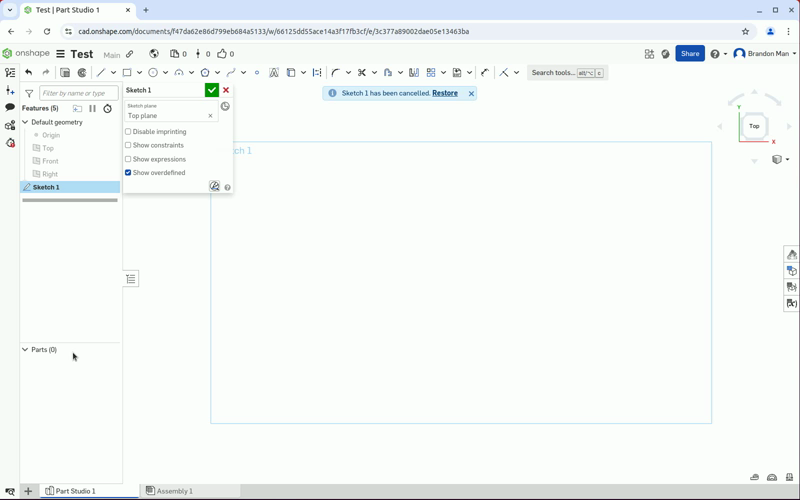
key(y)
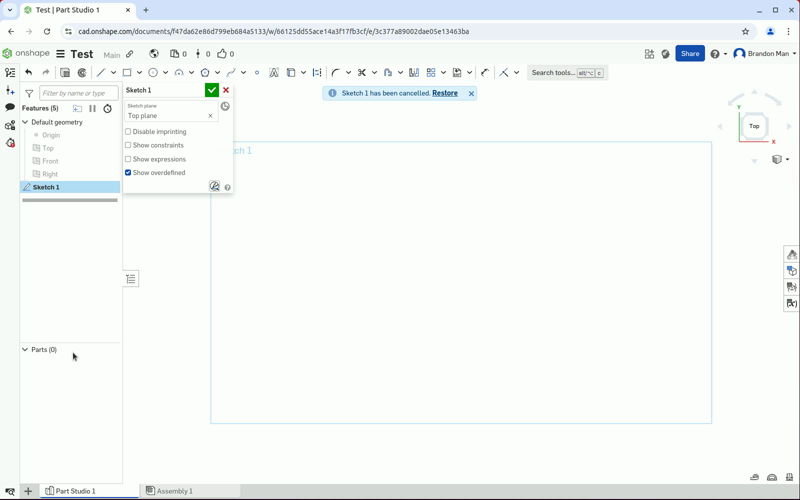
key(l)
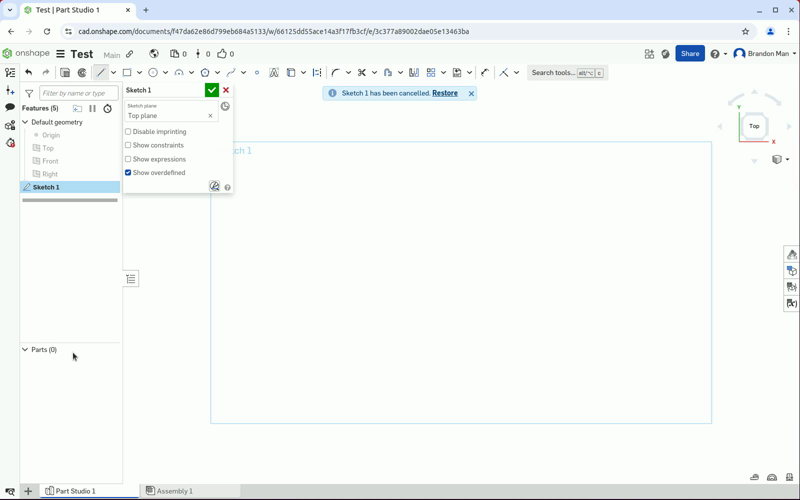
key_down(shift)
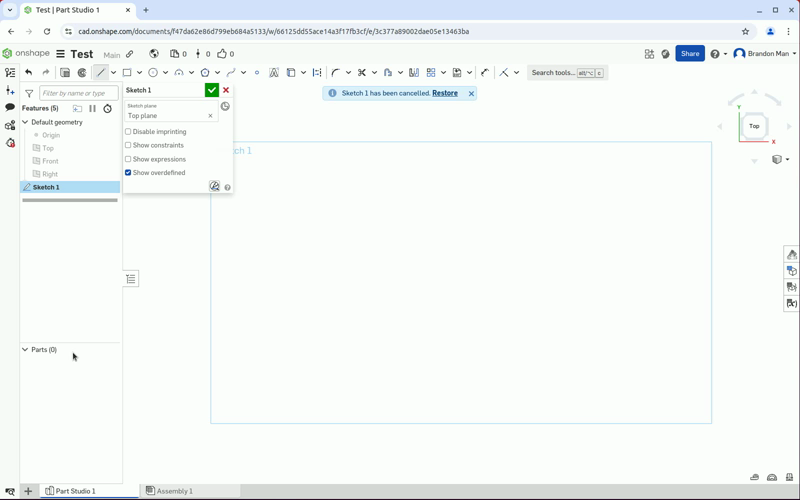
mouse_move(396, 299)
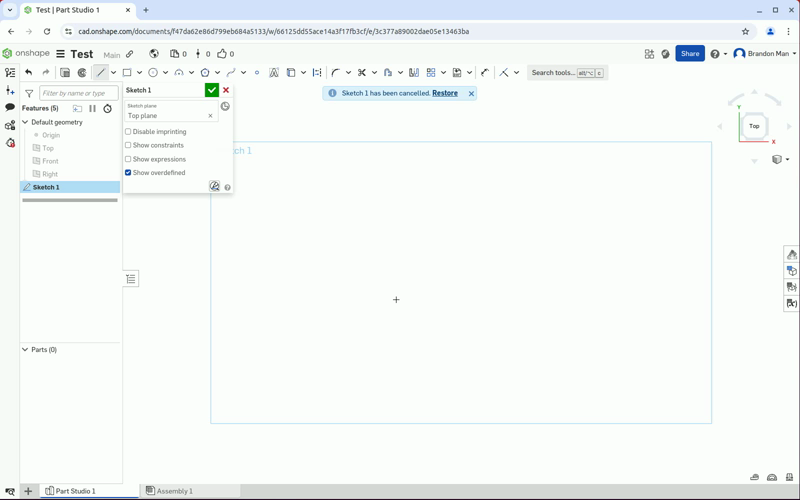
click(396, 299)
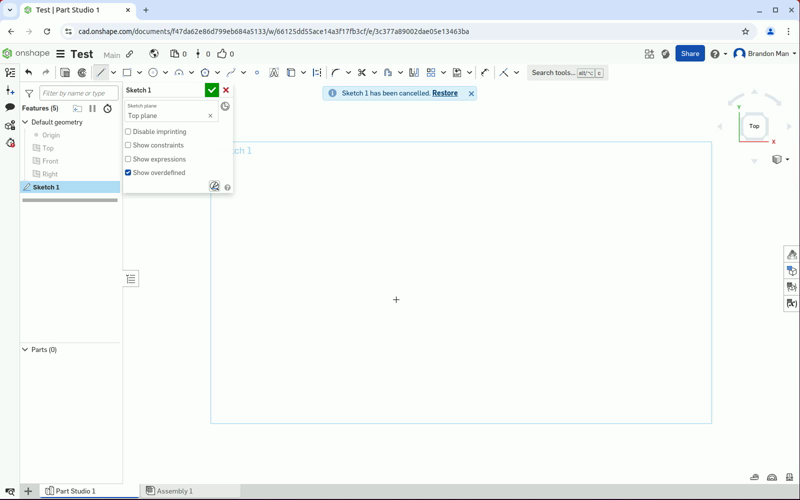
key_up(shift)
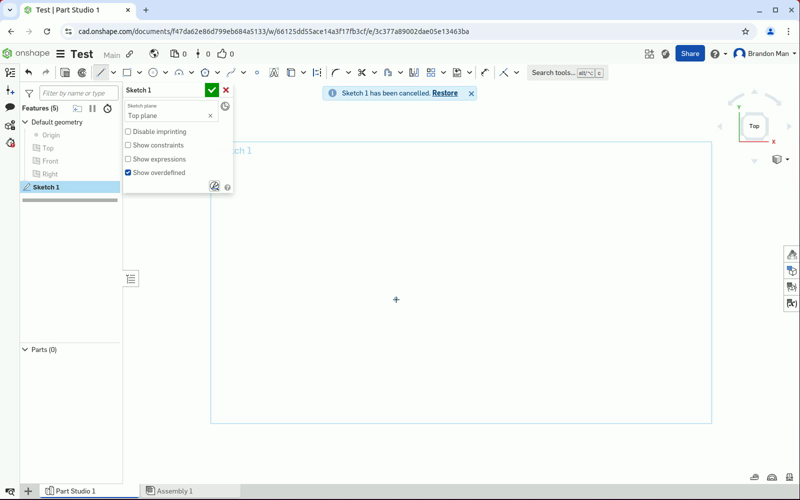
key_down(shift)
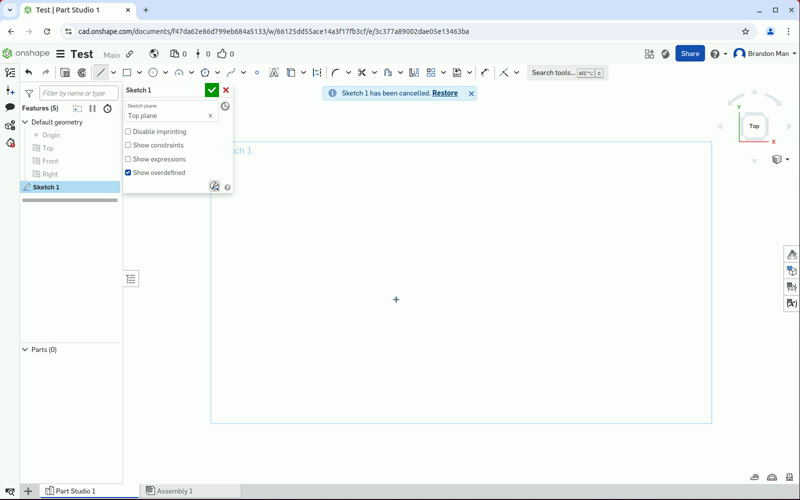
mouse_move(456, 349)
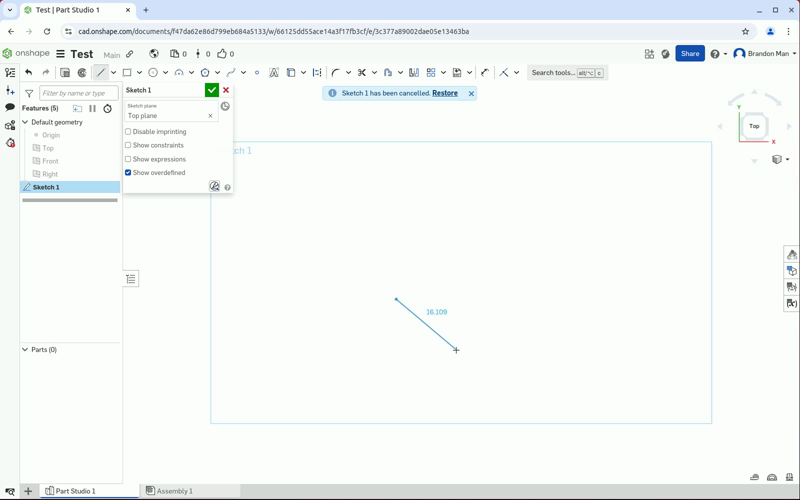
click(456, 349)
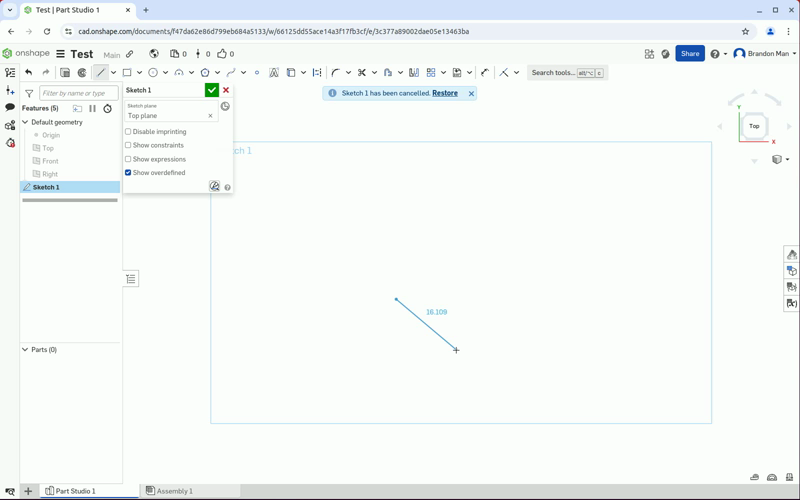
key_up(shift)
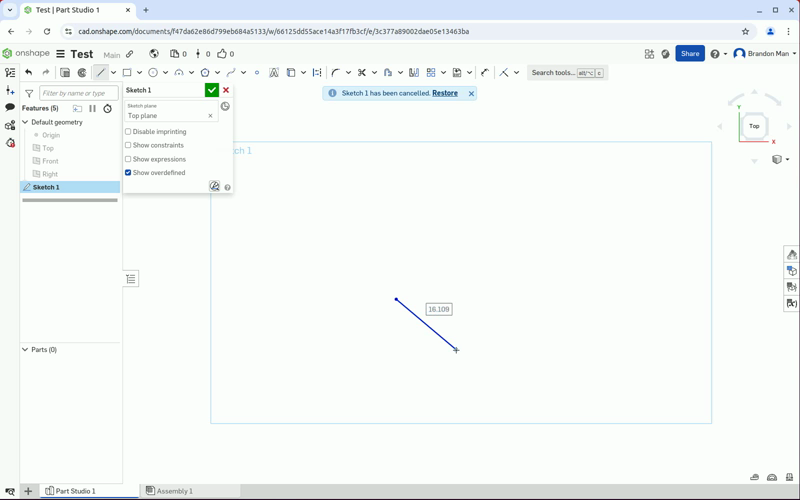
key_down(shift)
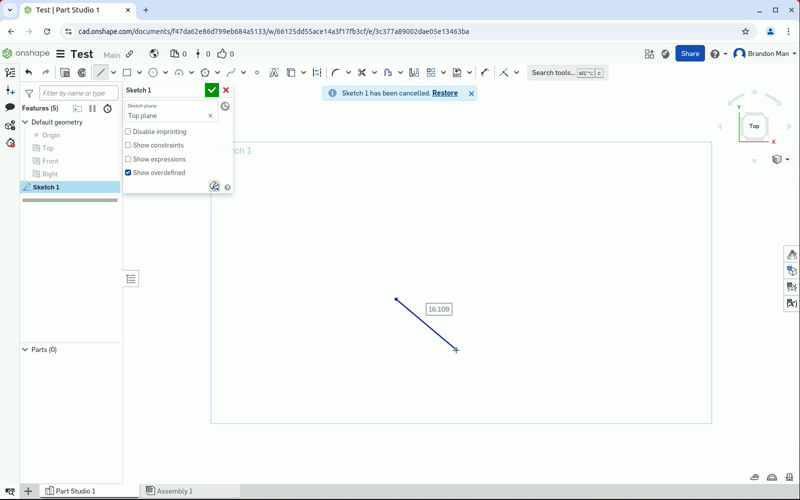
mouse_move(522, 307)
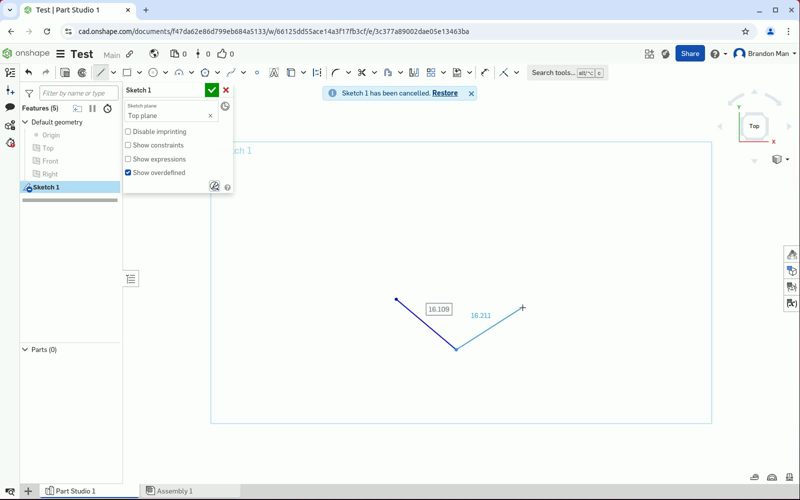
click(522, 307)
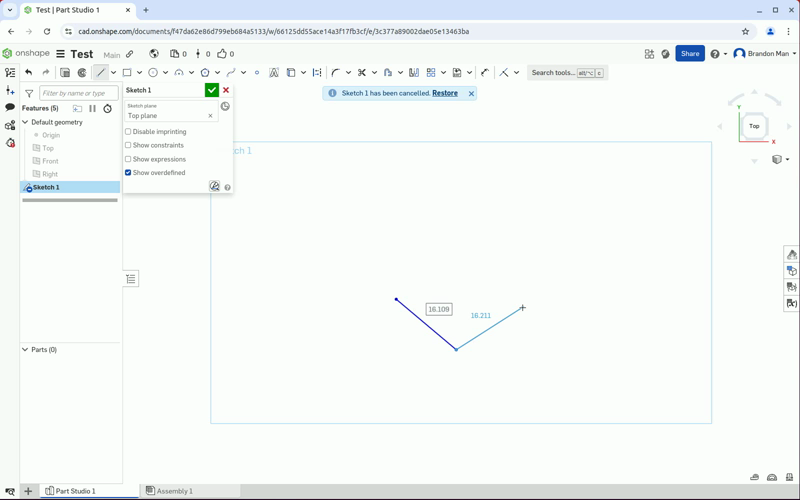
key_up(shift)
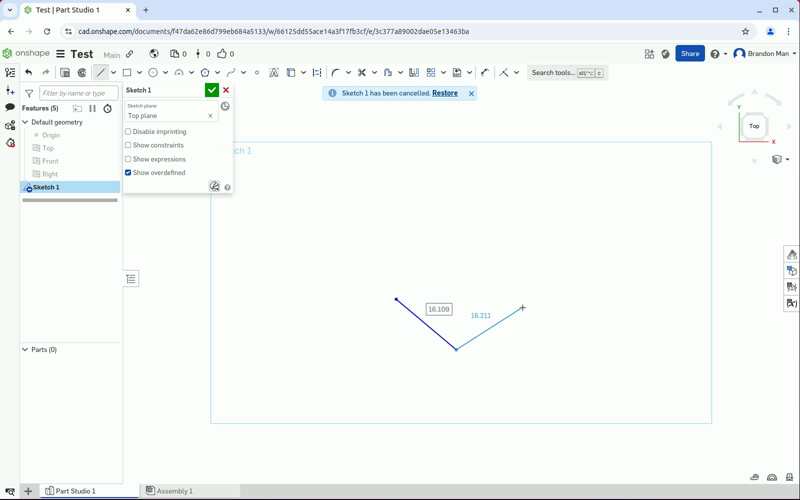
key_down(shift)
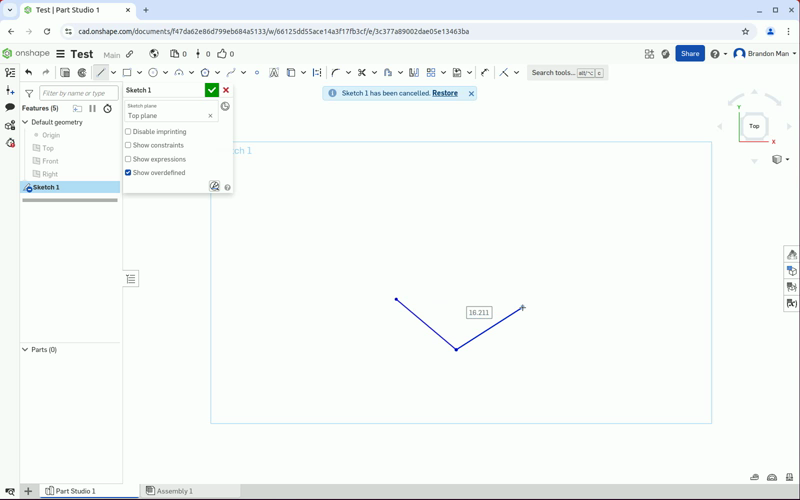
mouse_move(504, 231)
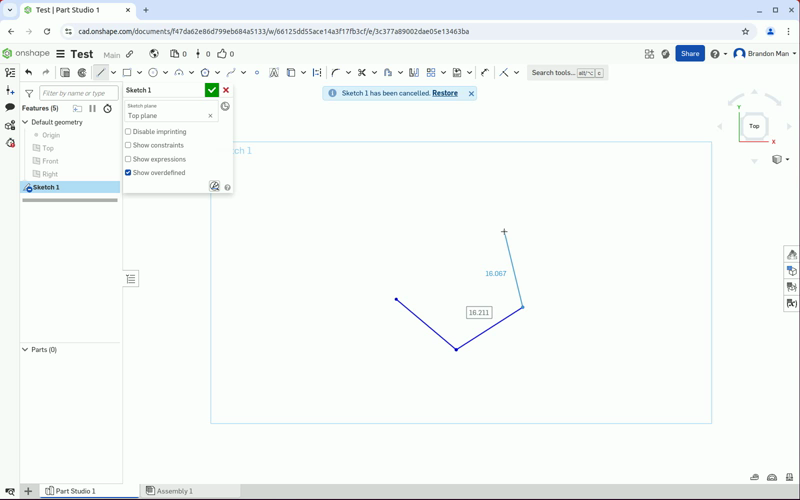
click(504, 231)
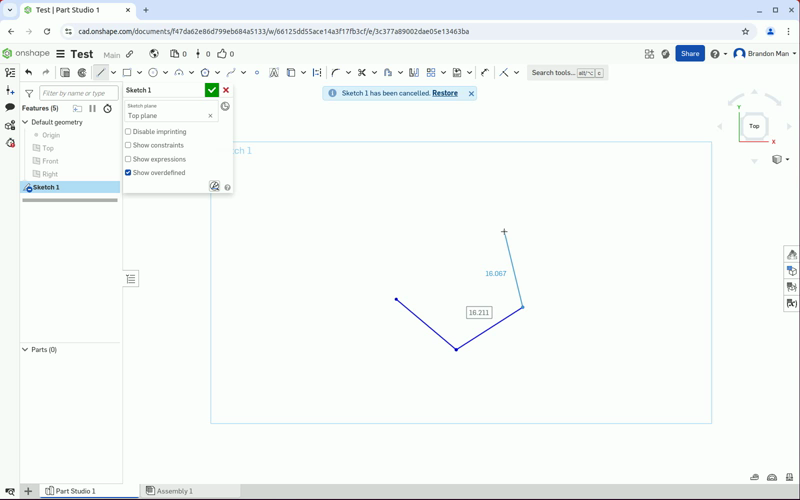
key_up(shift)
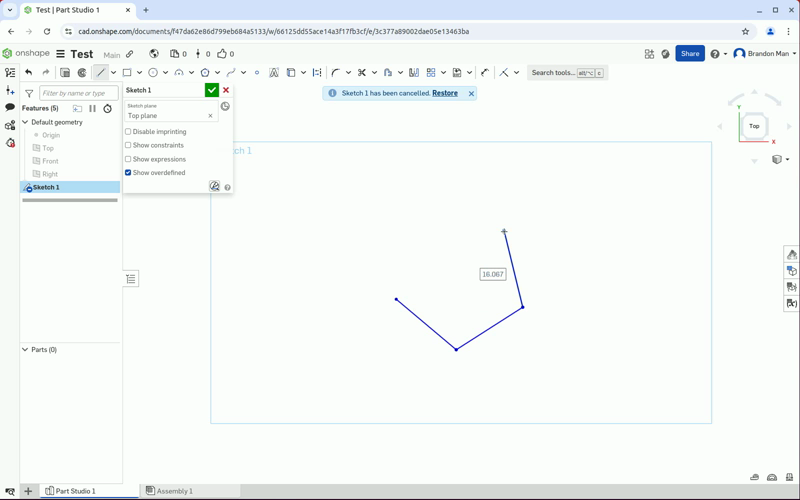
key_down(shift)
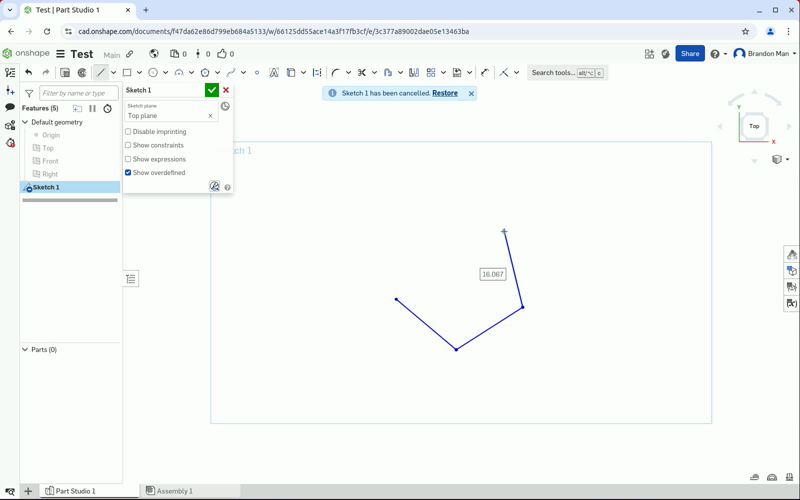
mouse_move(425, 226)
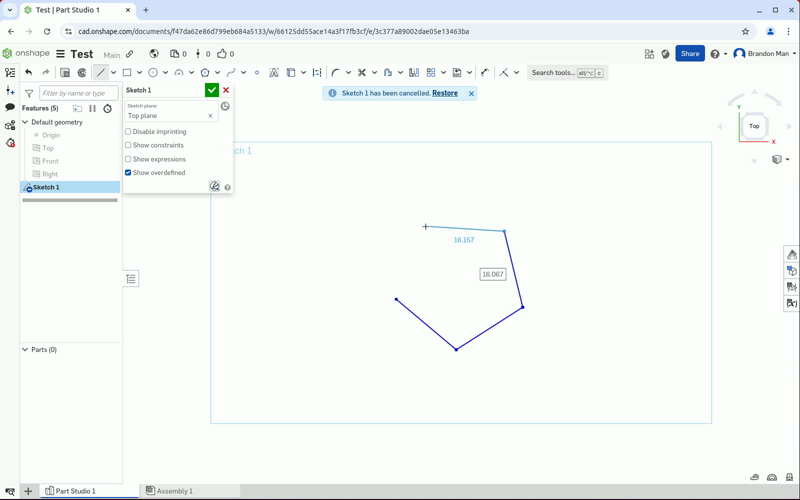
click(425, 226)
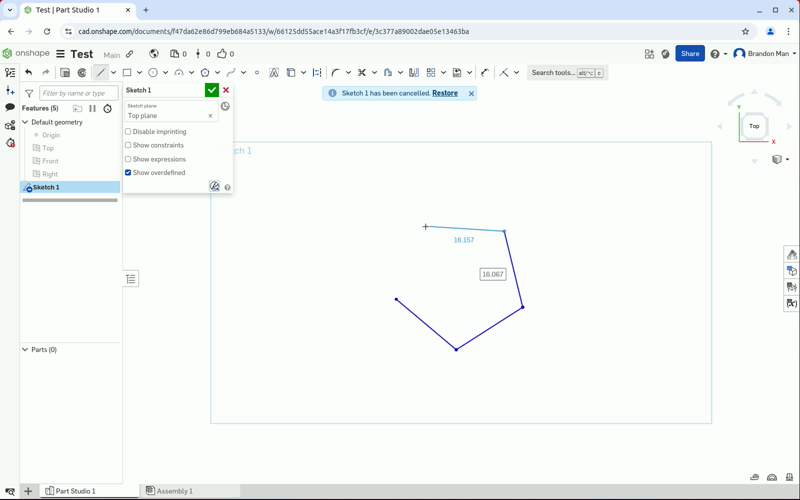
key_up(shift)
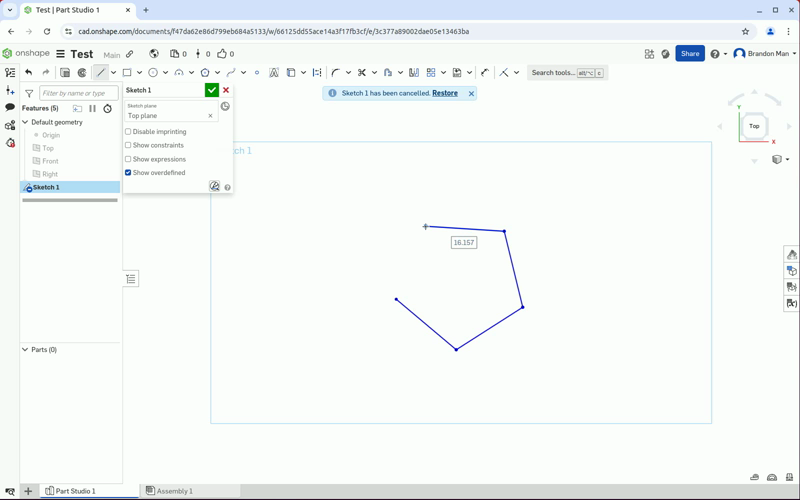
key_down(shift)
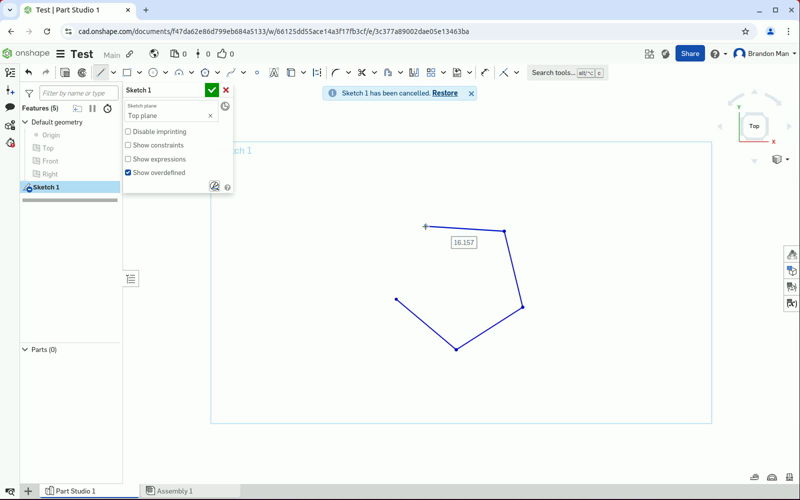
mouse_move(396, 299)
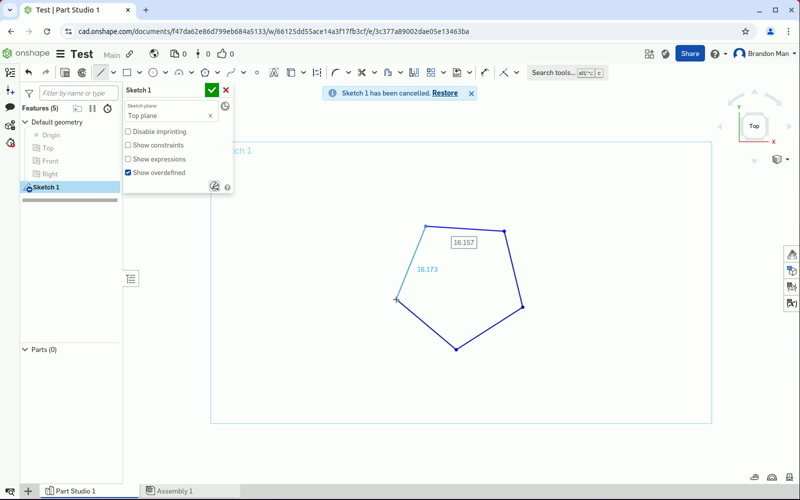
key_up(shift)
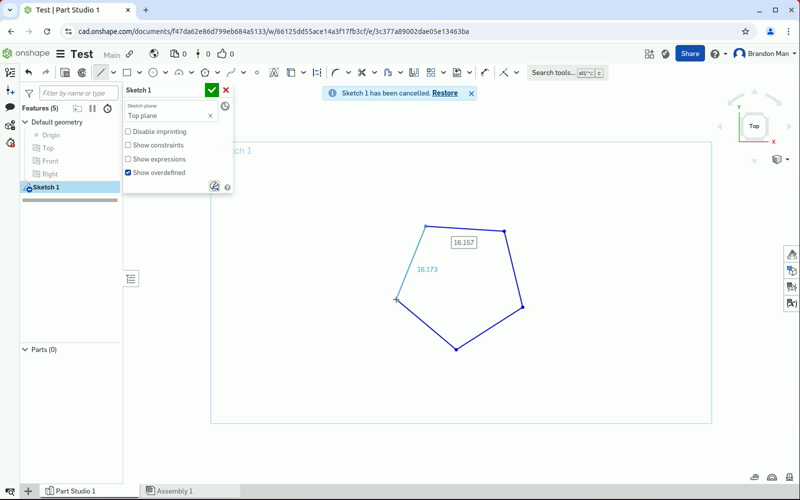
click(396, 299)
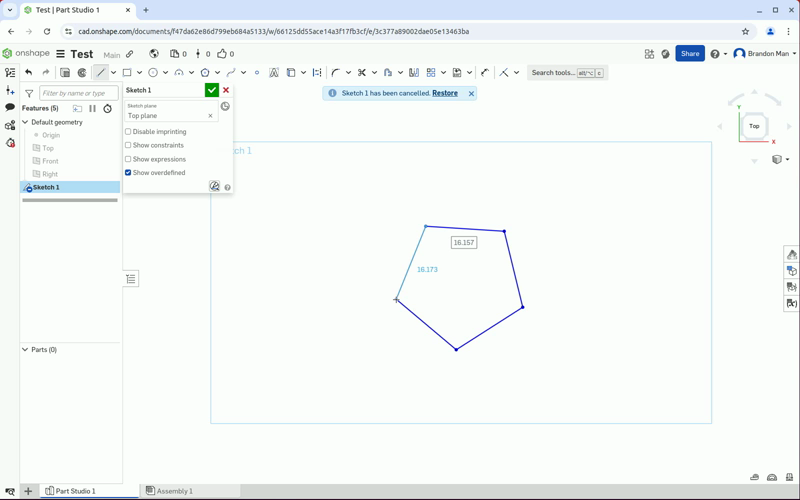
key(esc)
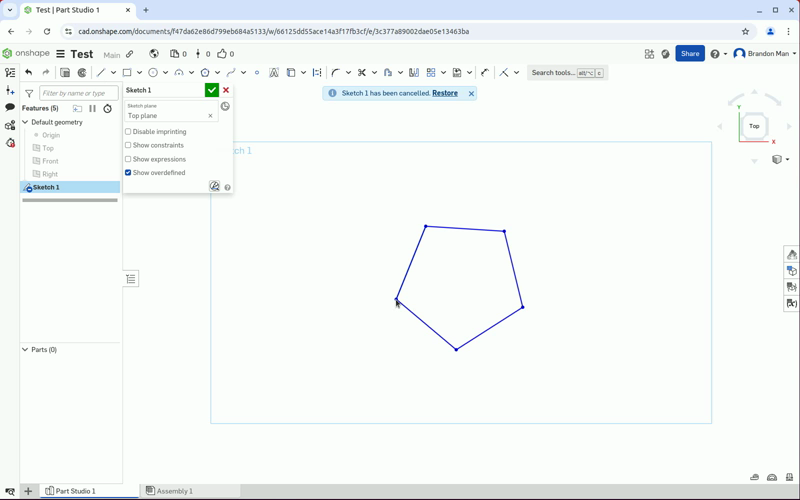
mouse_move(433, 263)
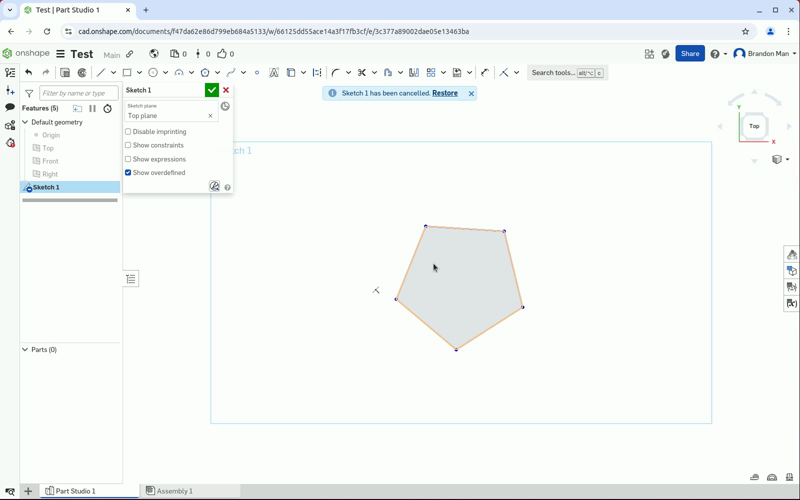
click(433, 263)
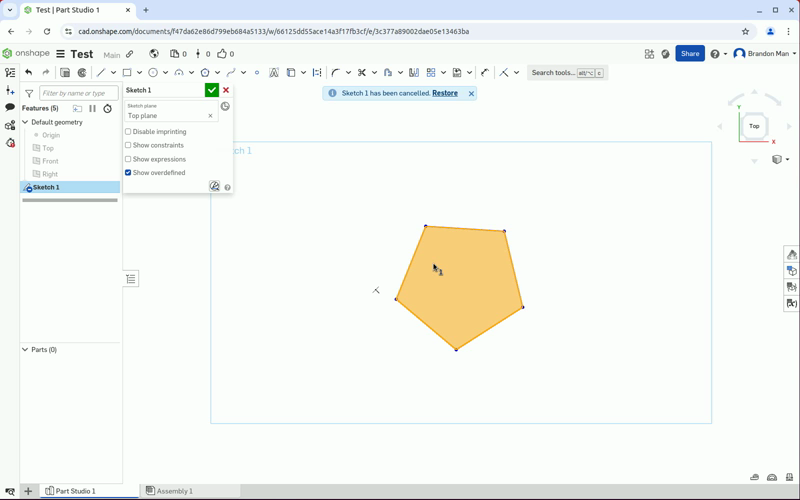
mouse_move(73, 352)
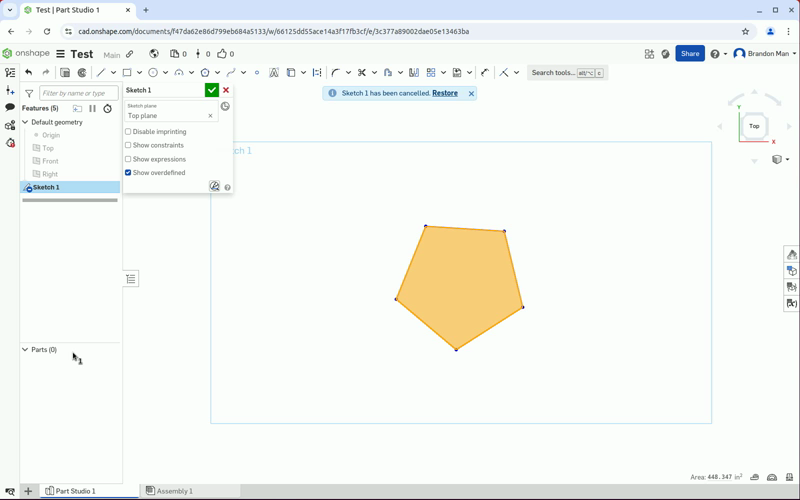
key(shift+y)
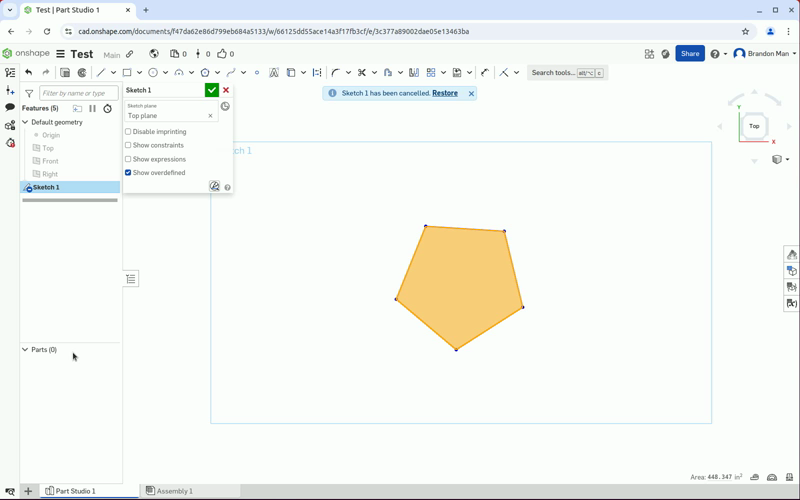
key(shift+e)
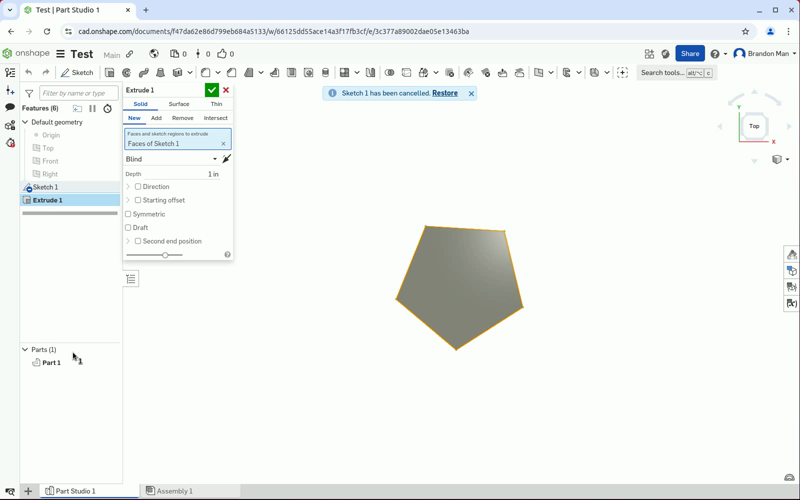
mouse_move(143, 106)
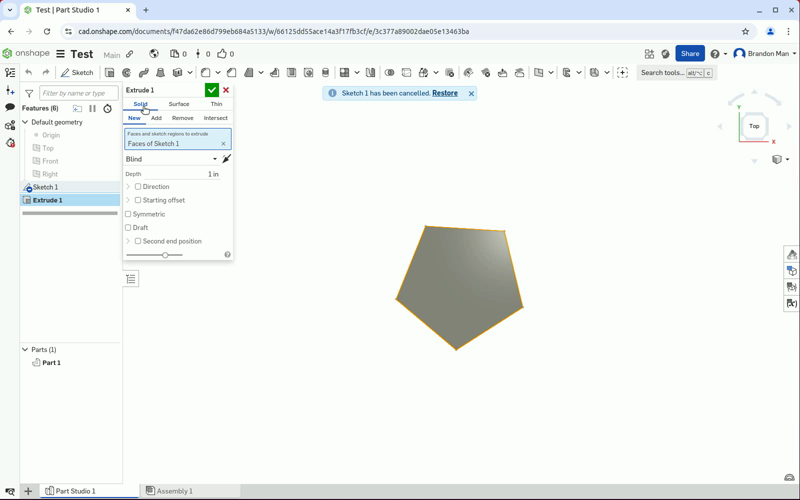
click(143, 106)
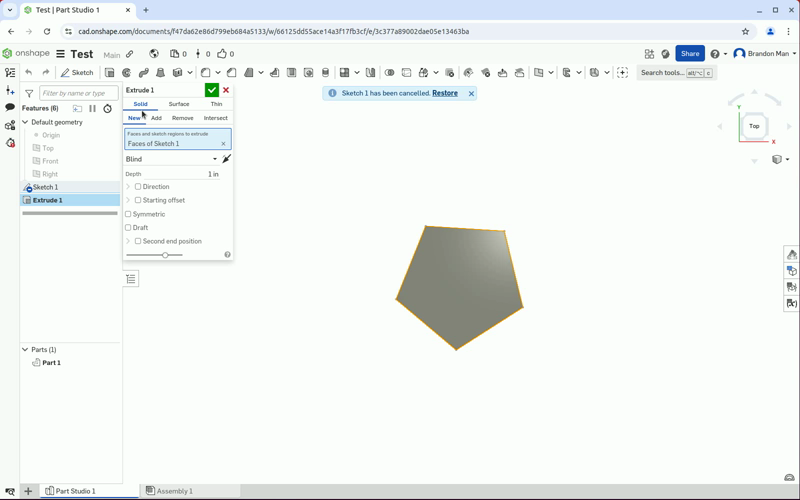
mouse_move(137, 120)
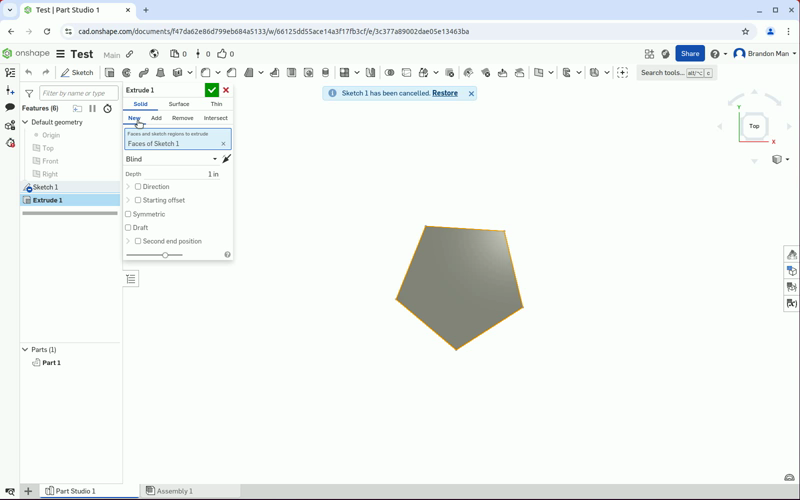
click(137, 120)
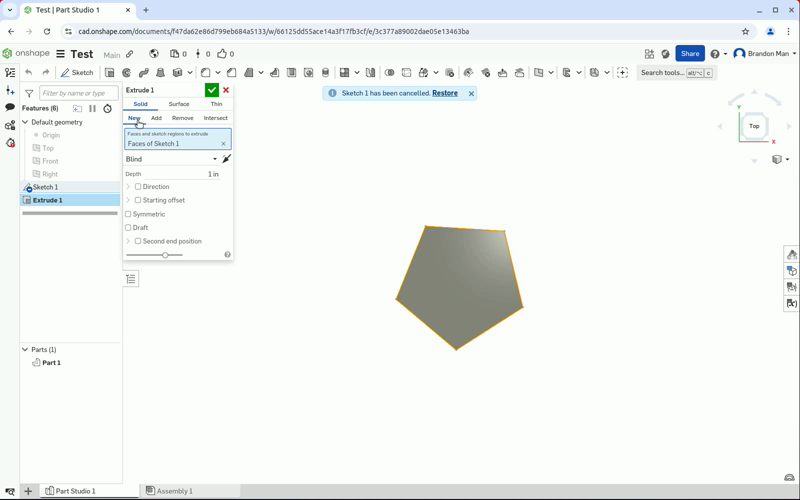
key(tab, 4)
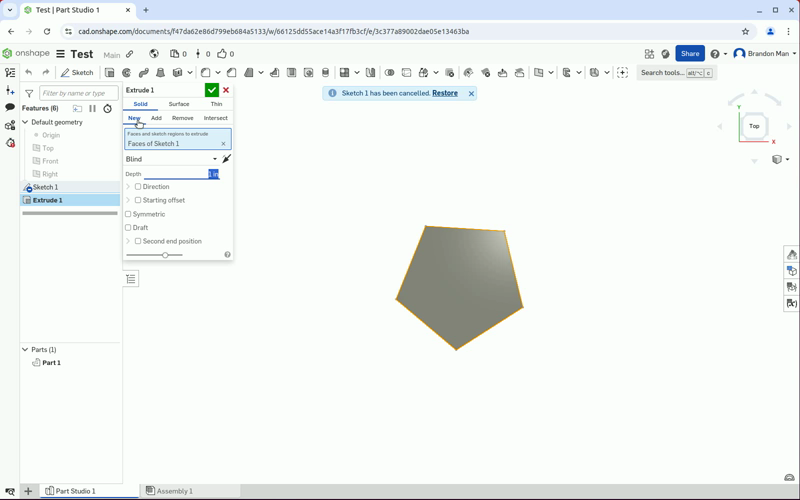
text(2.889)
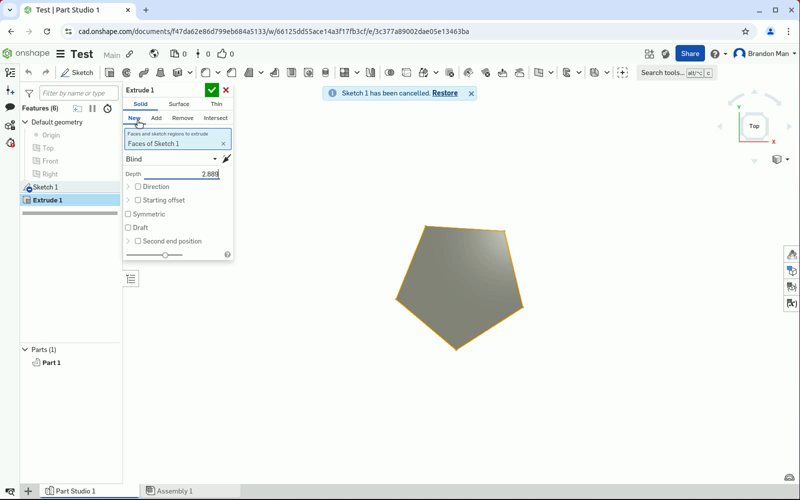
key(enter)
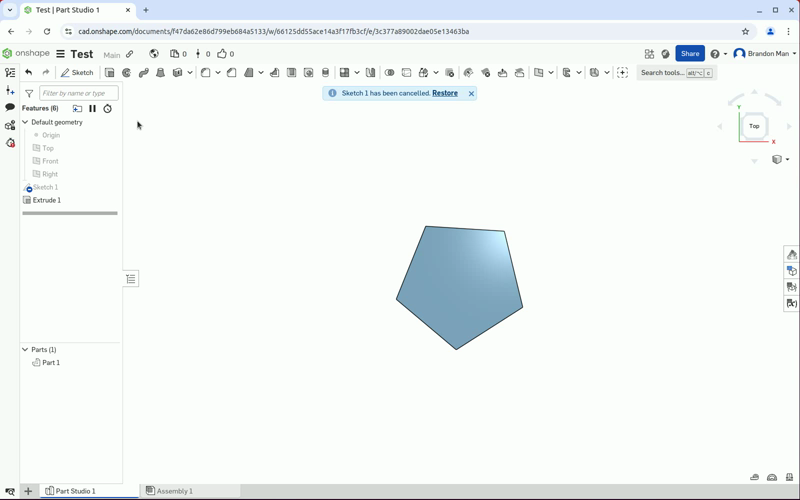
key(shift+h)
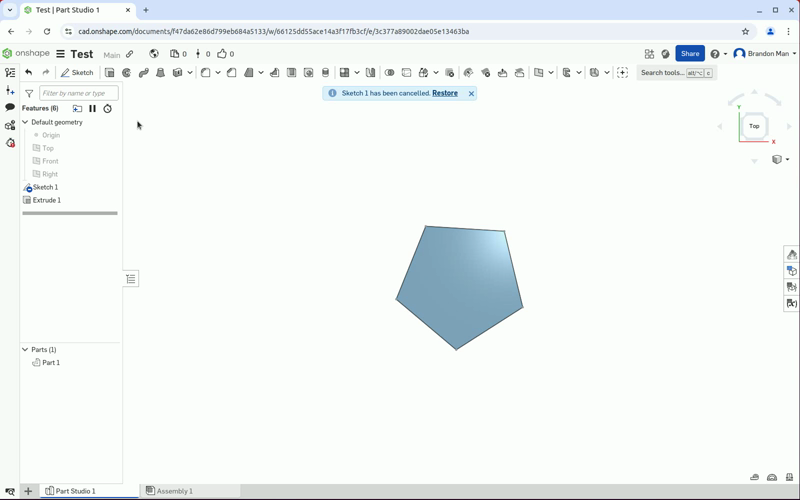
key(shift+h)
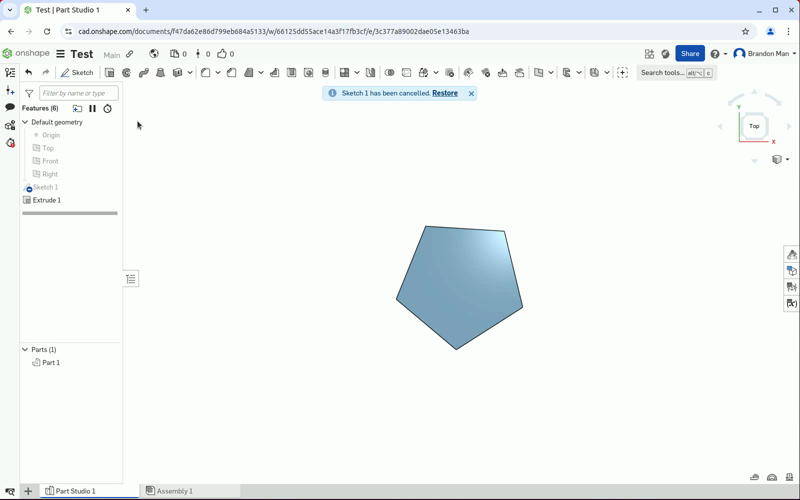
mouse_move(73, 189)
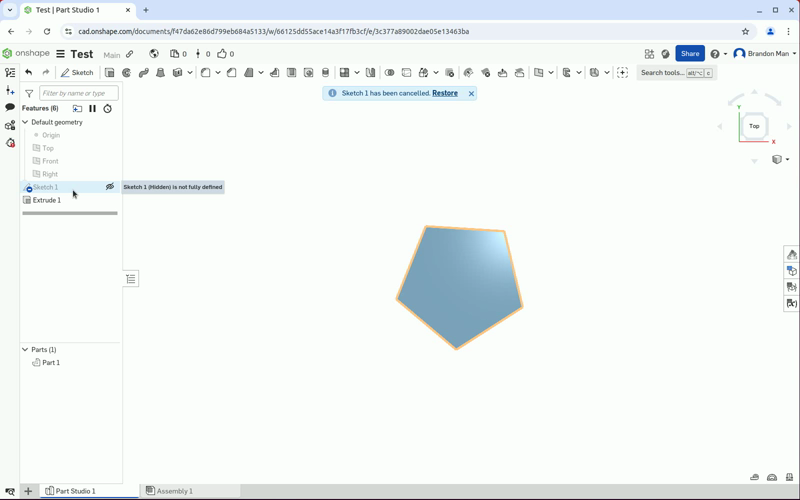
click(73, 189)
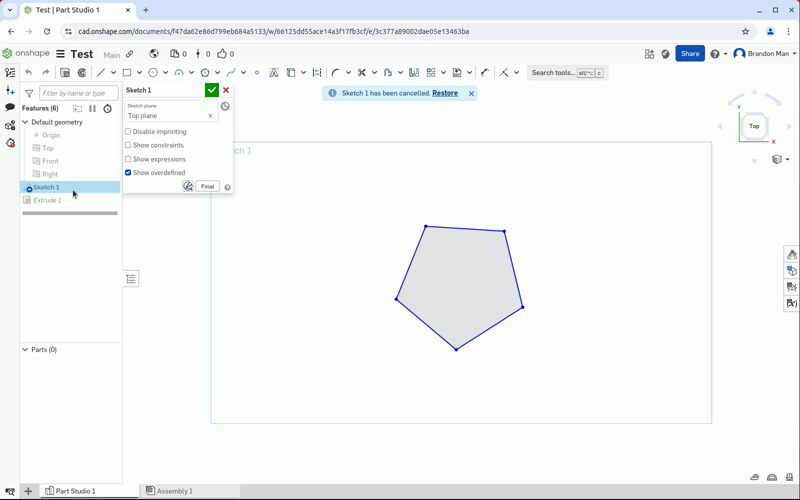
mouse_move(229, 92)
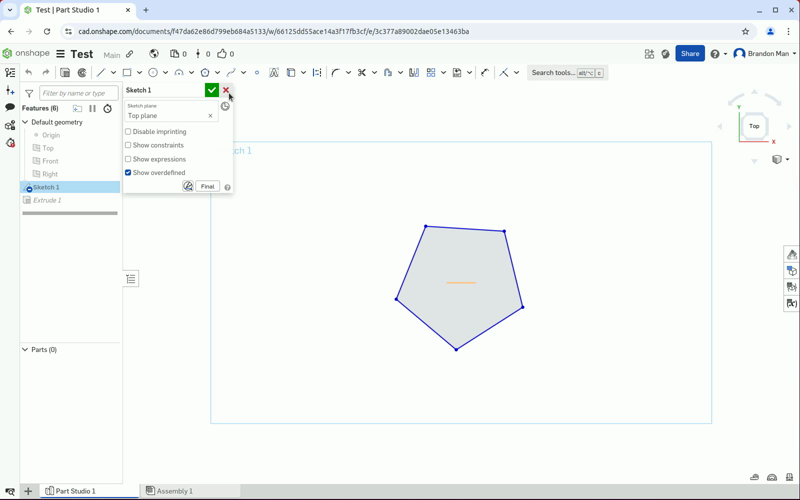
click(229, 92)
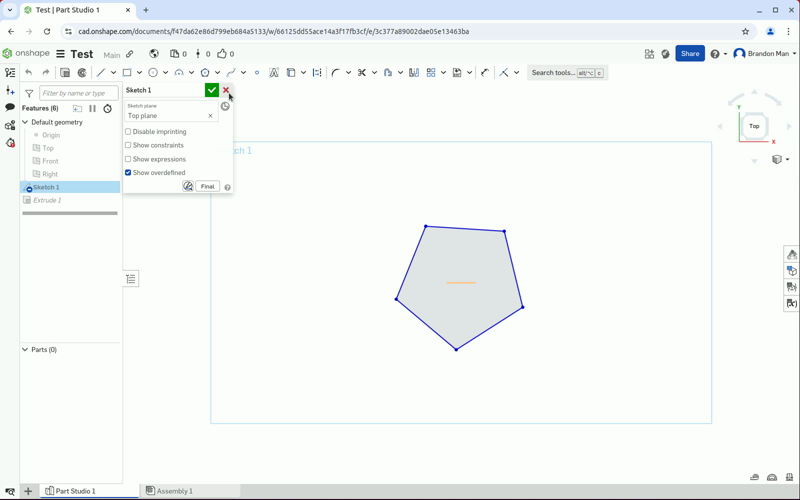
key(shift+s)
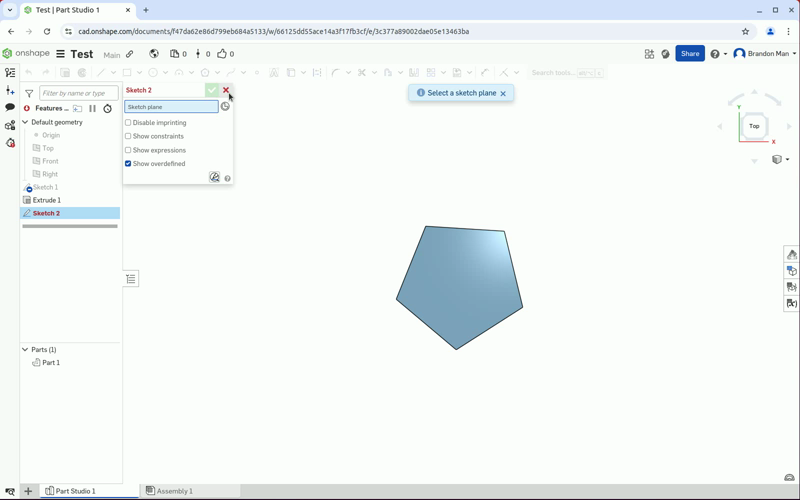
mouse_move(73, 150)
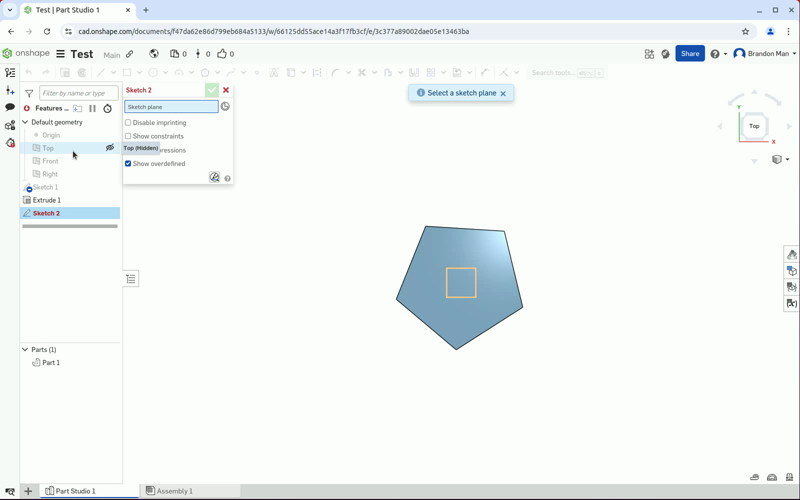
click(73, 150)
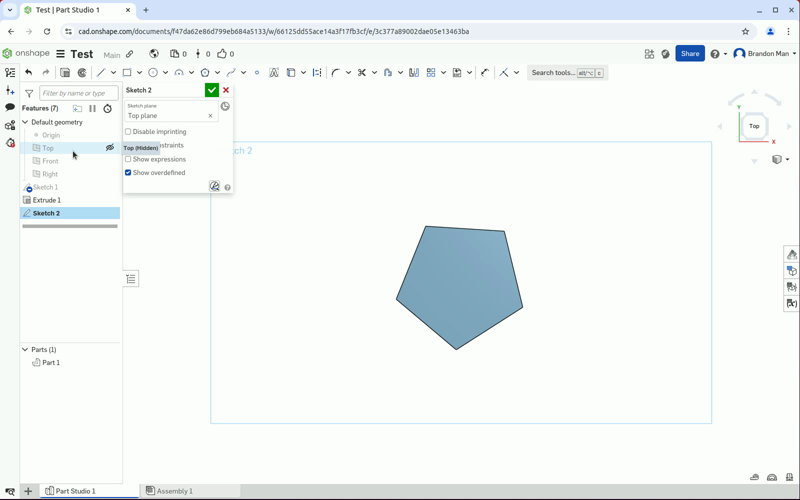
mouse_move(73, 352)
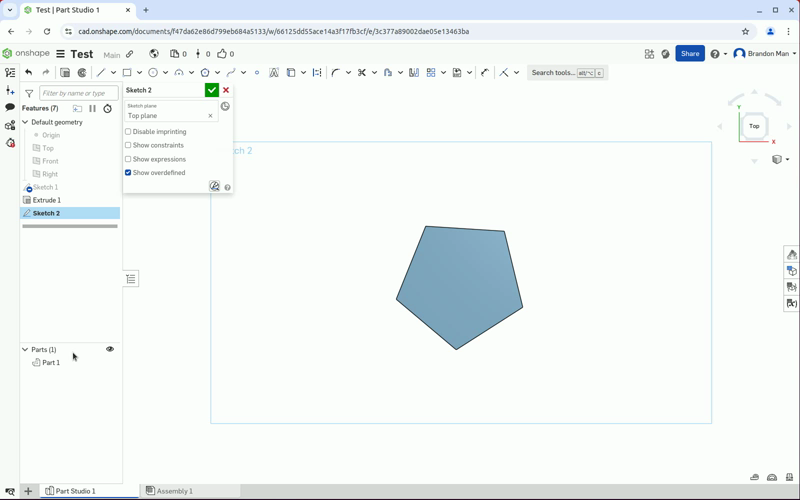
key(y)
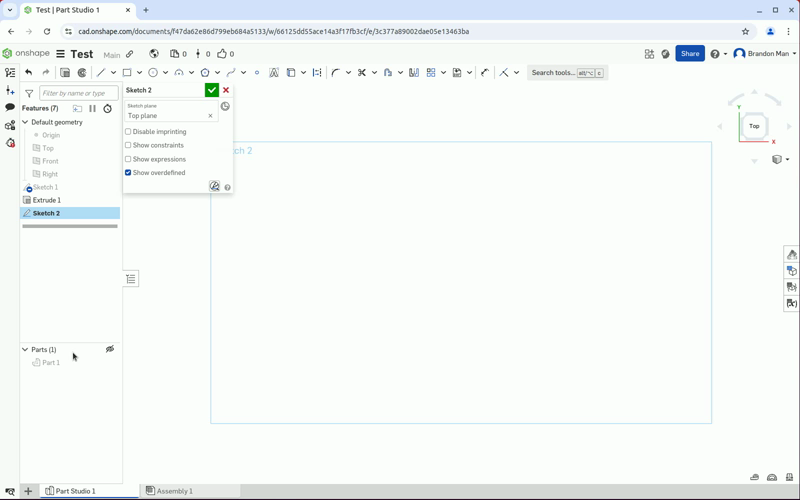
key(l)
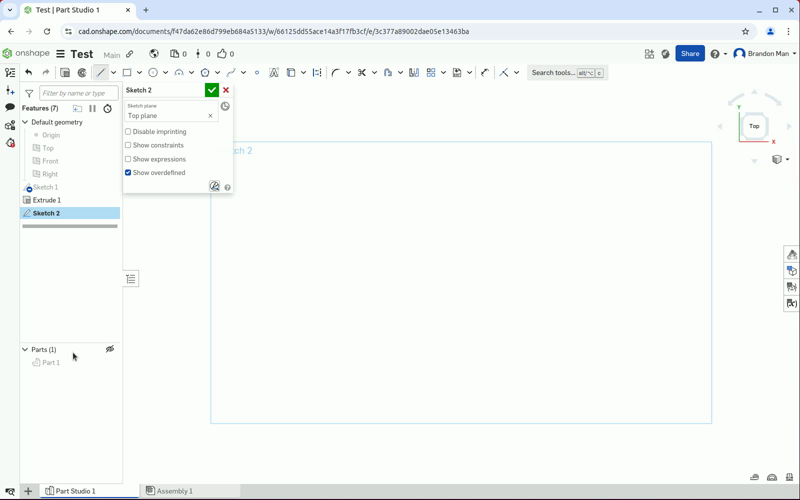
key_down(shift)
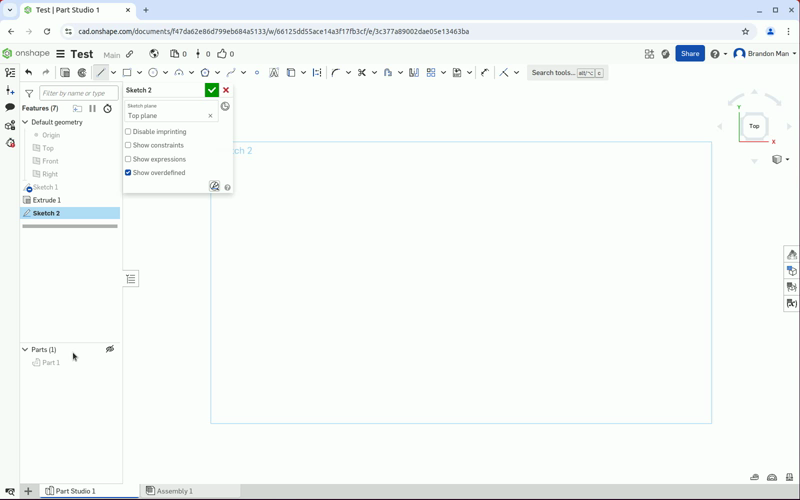
mouse_move(416, 291)
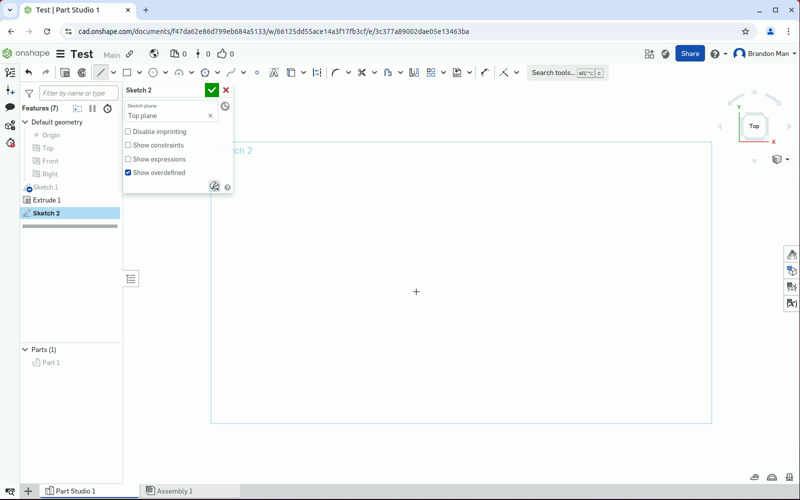
click(416, 291)
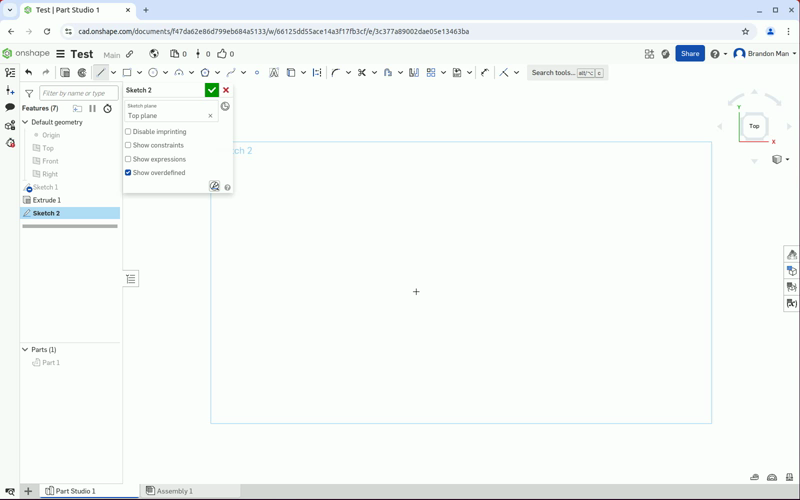
key_up(shift)
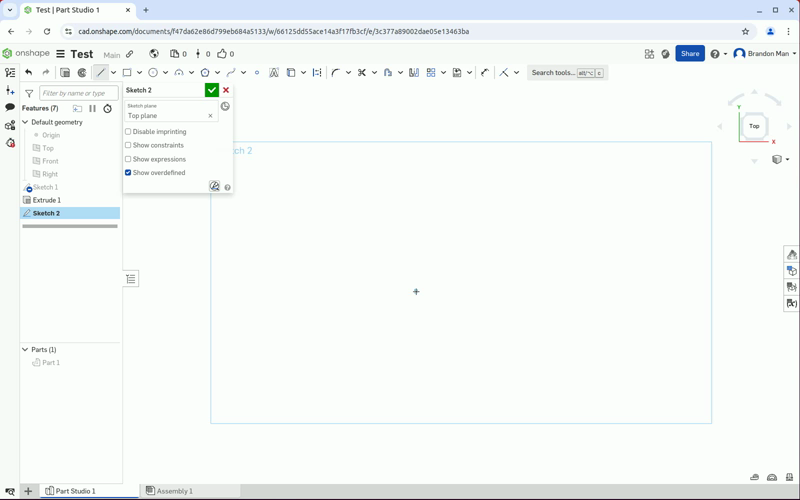
key_down(shift)
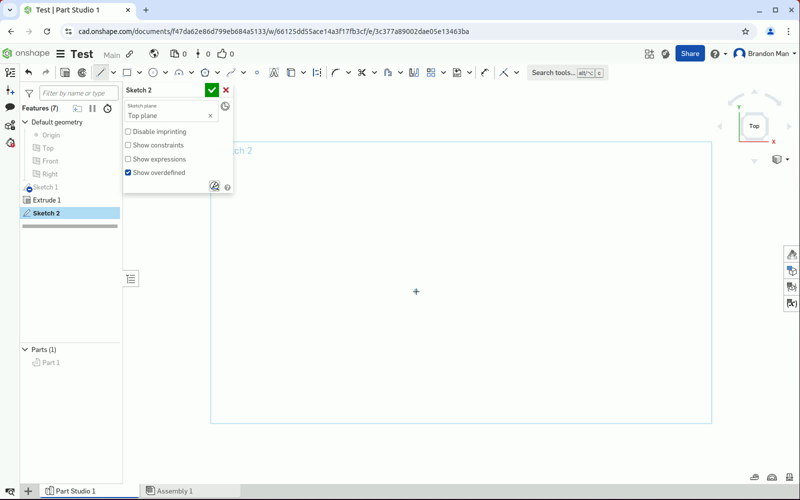
mouse_move(446, 291)
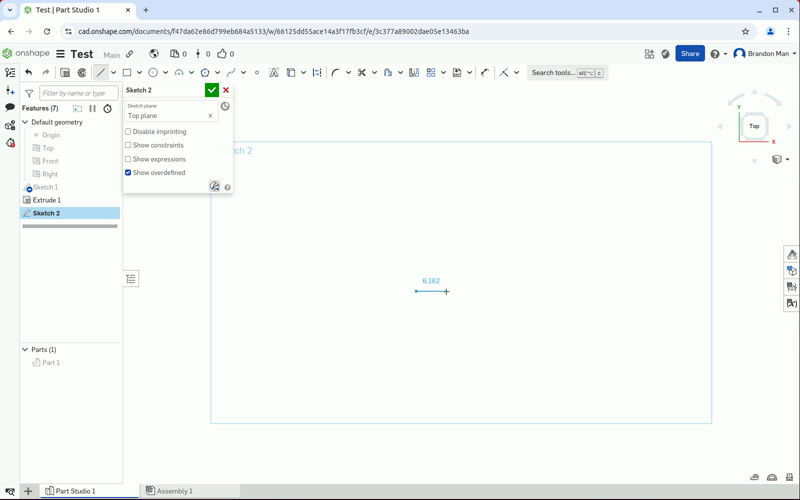
mouse_move(455, 327)
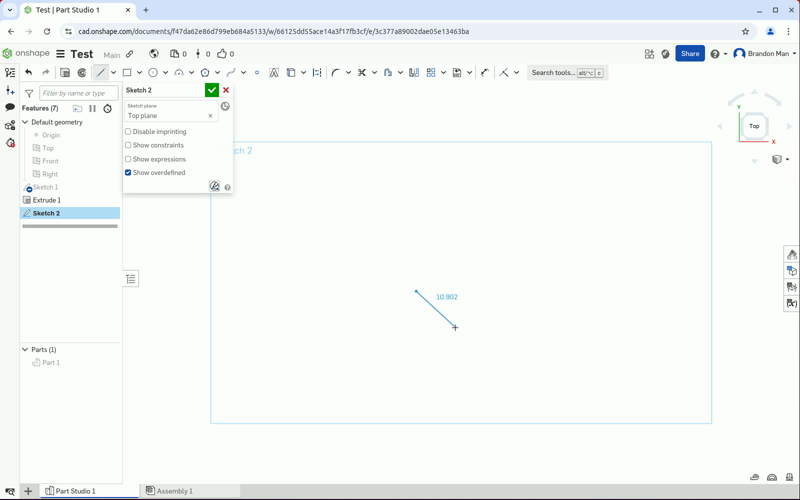
click(455, 327)
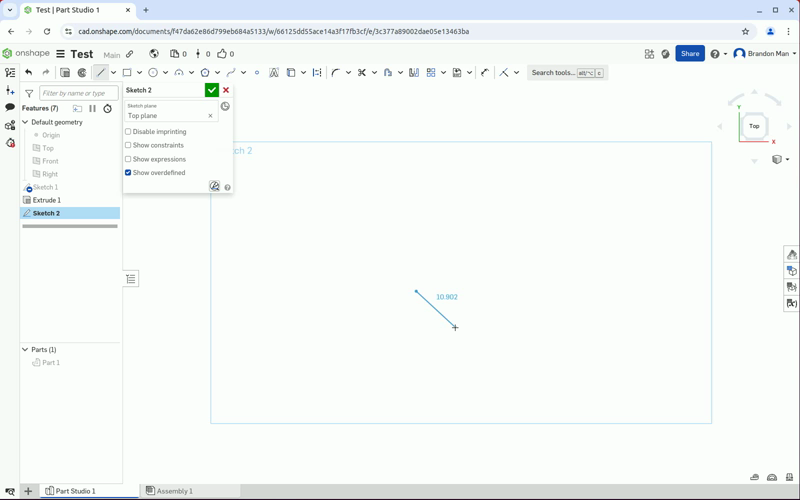
key_up(shift)
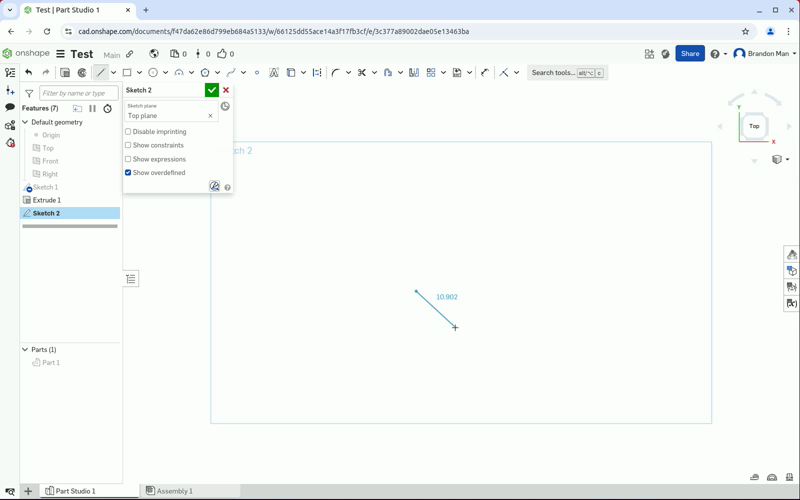
key_down(shift)
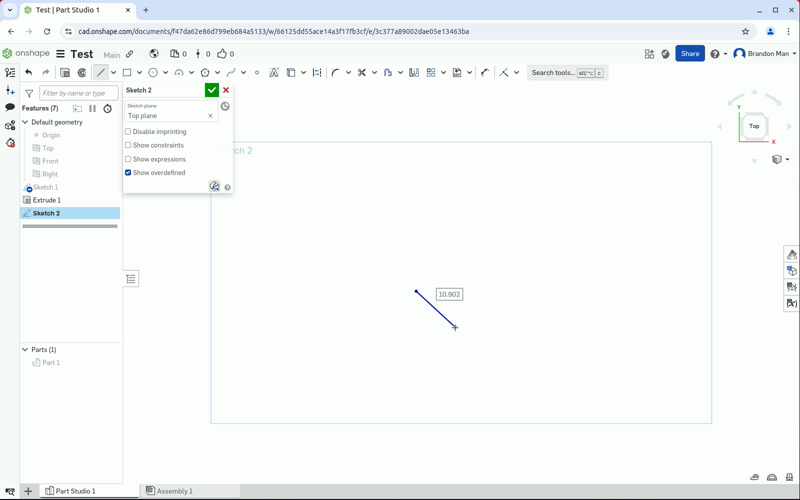
mouse_move(485, 327)
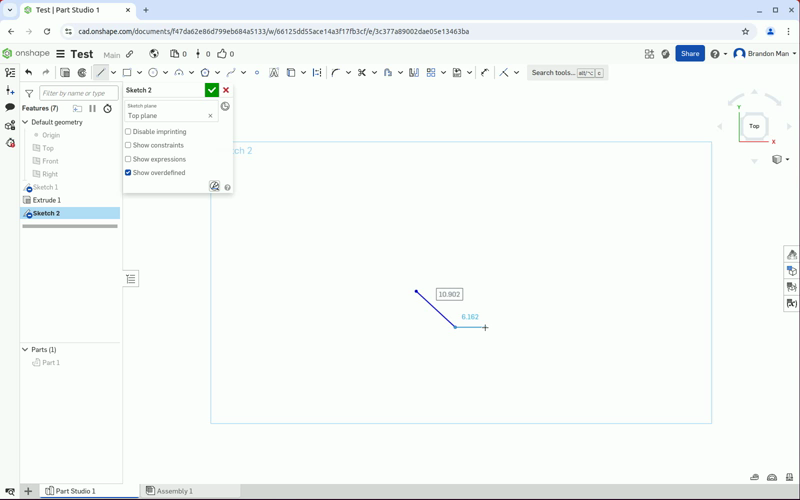
mouse_move(502, 301)
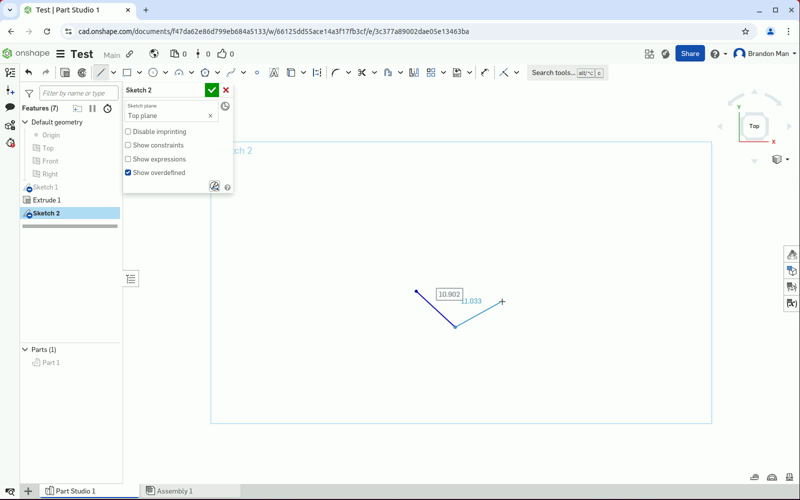
click(502, 301)
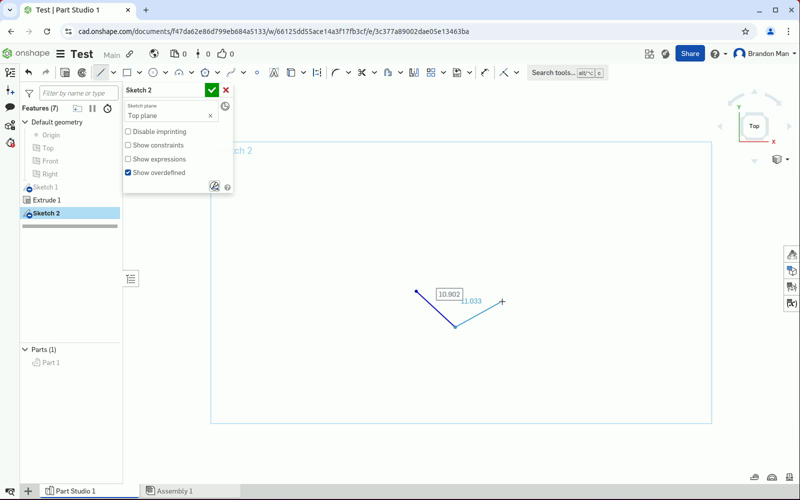
key_up(shift)
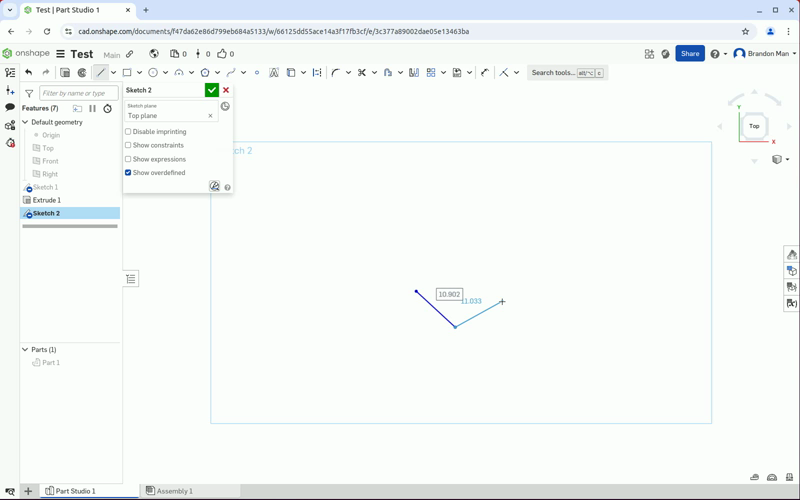
key_down(shift)
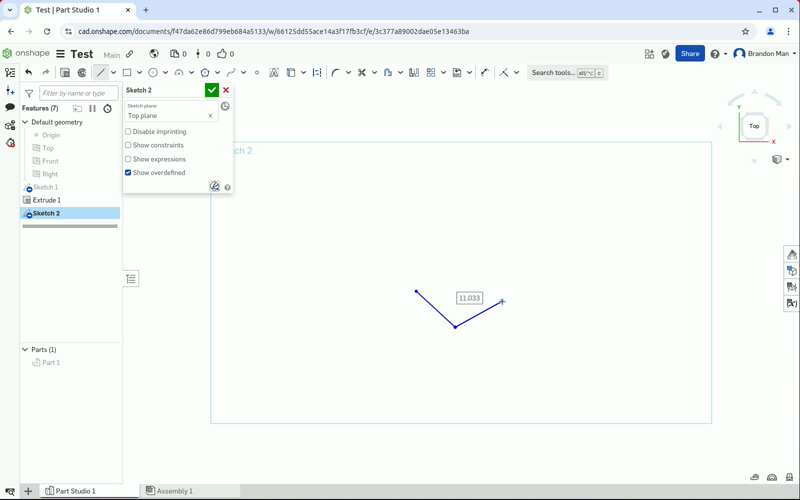
mouse_move(532, 301)
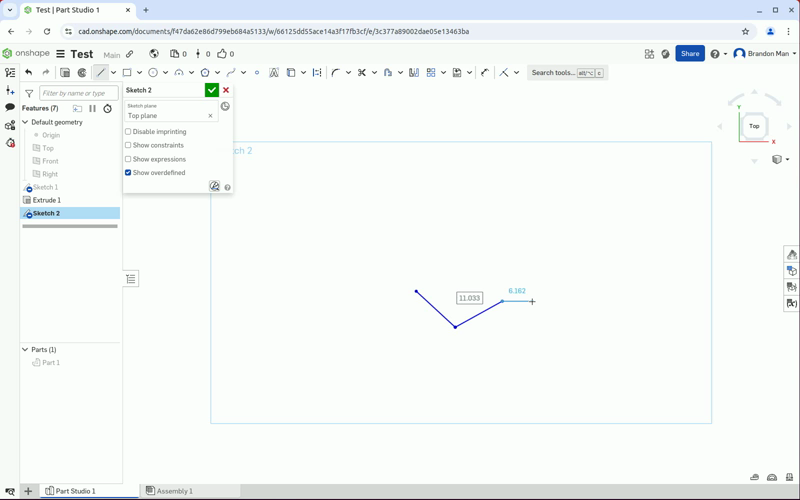
mouse_move(492, 248)
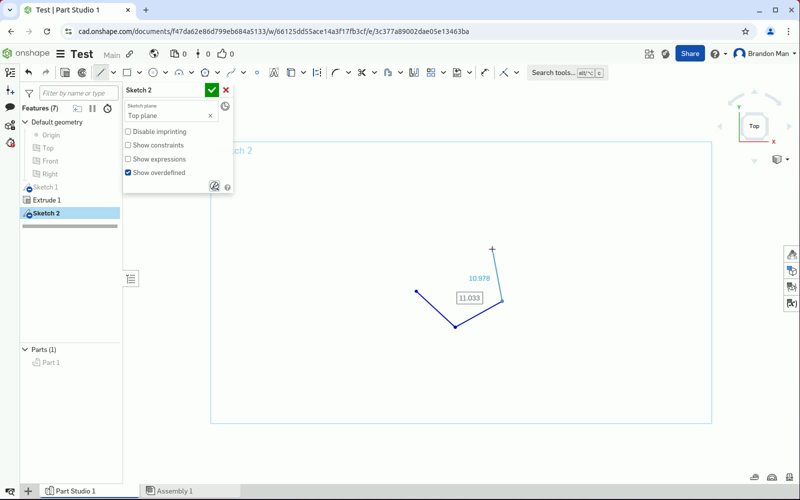
click(492, 248)
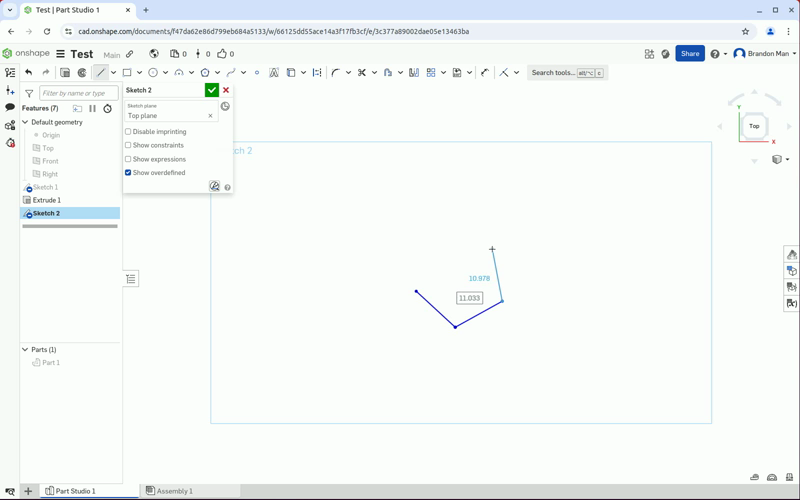
key_up(shift)
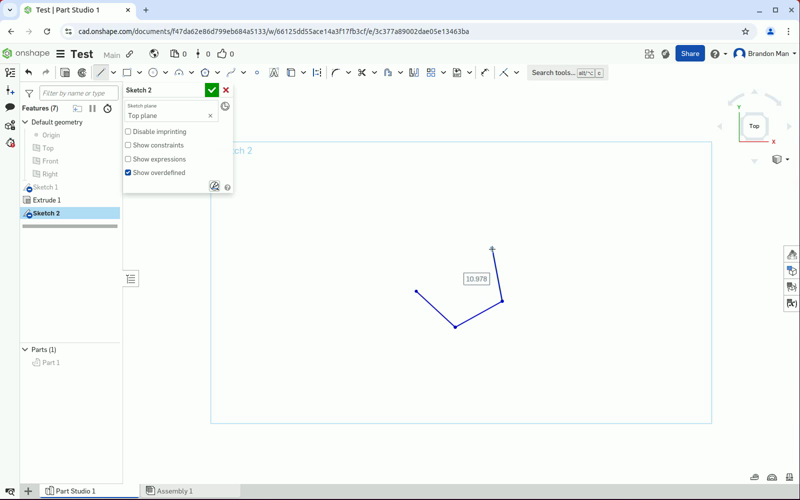
key_down(shift)
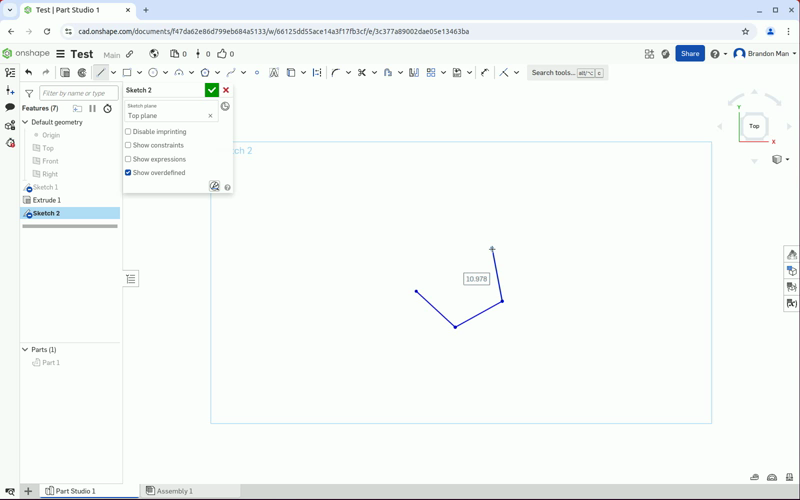
mouse_move(522, 248)
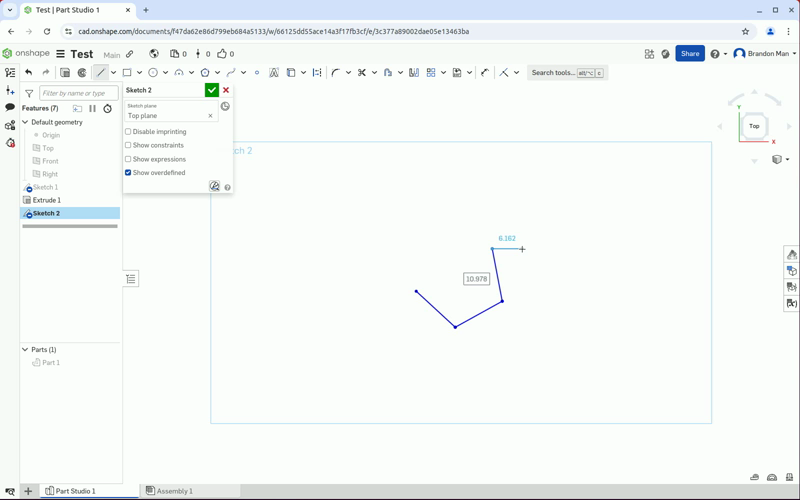
mouse_move(438, 242)
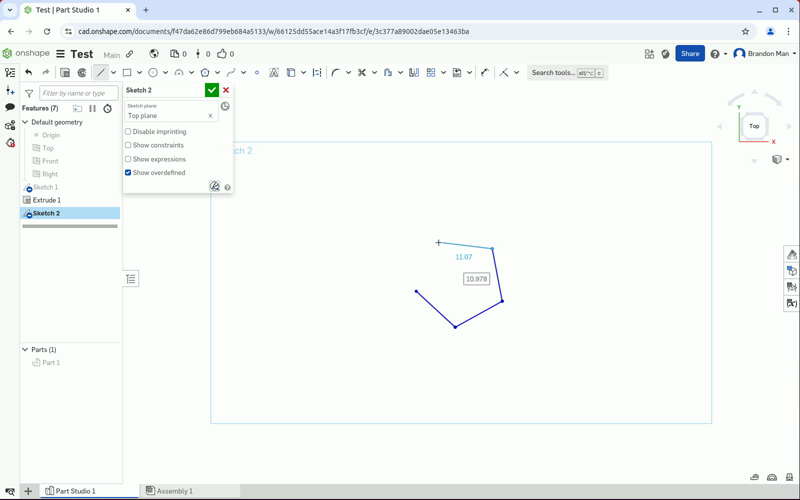
click(438, 242)
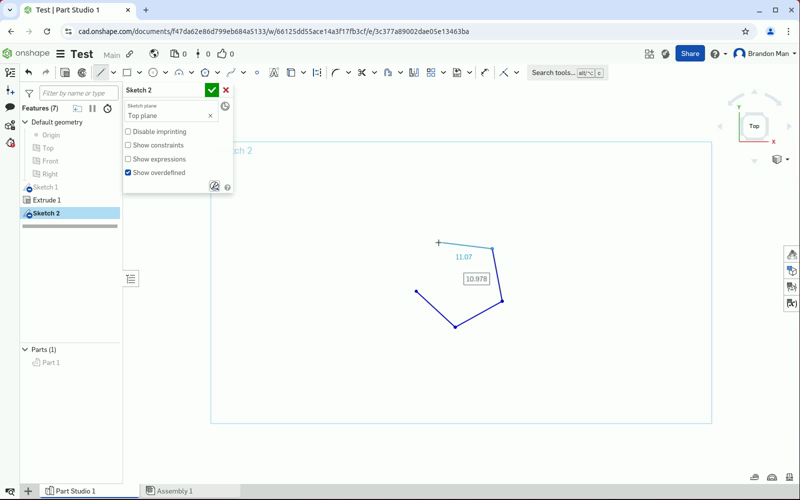
key_up(shift)
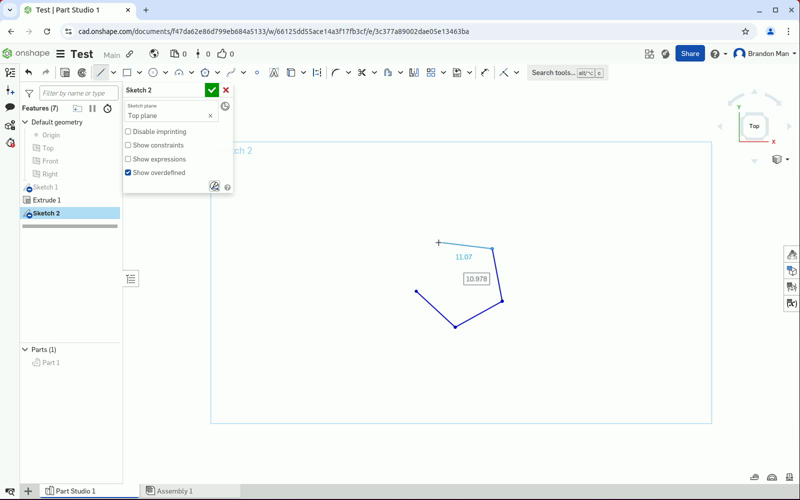
mouse_move(468, 242)
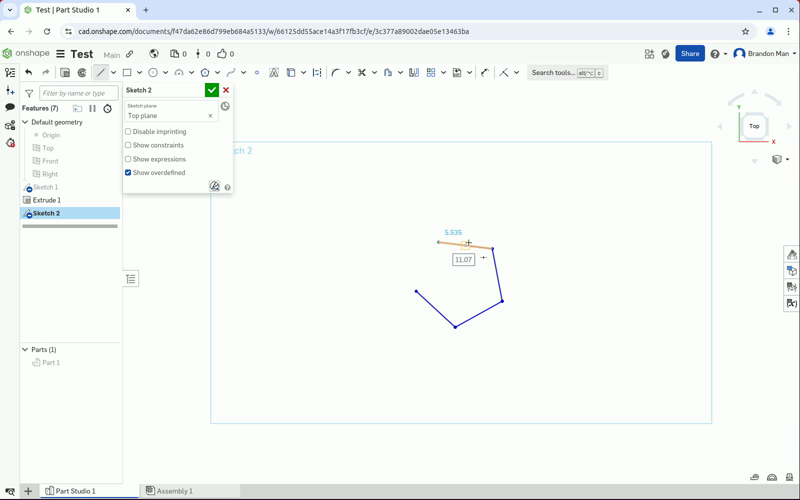
key_down(shift)
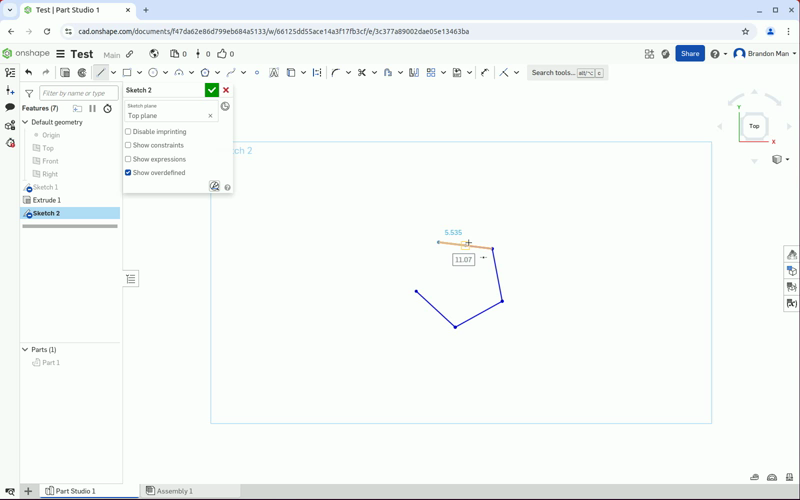
mouse_move(416, 291)
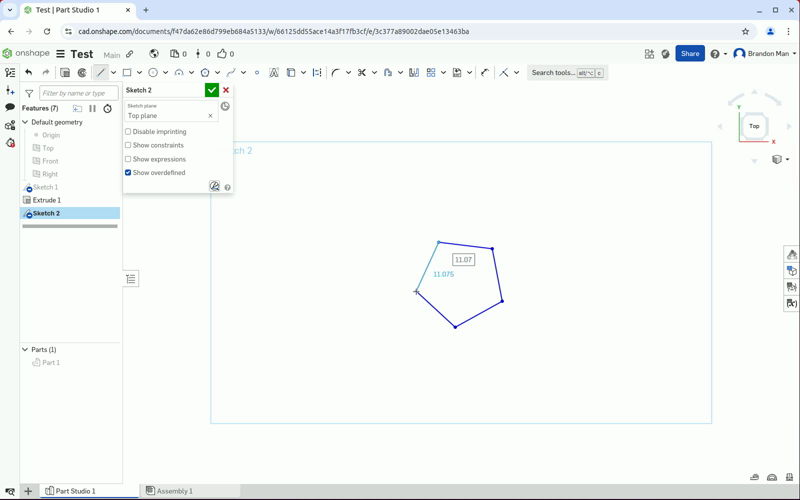
key_up(shift)
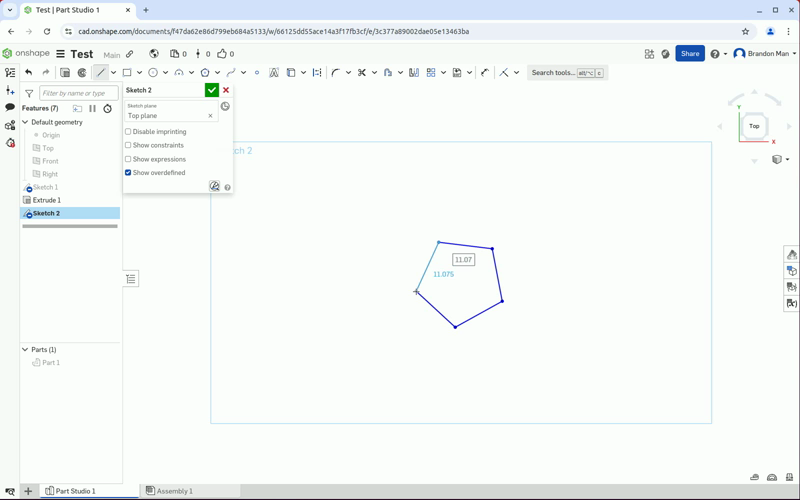
click(416, 291)
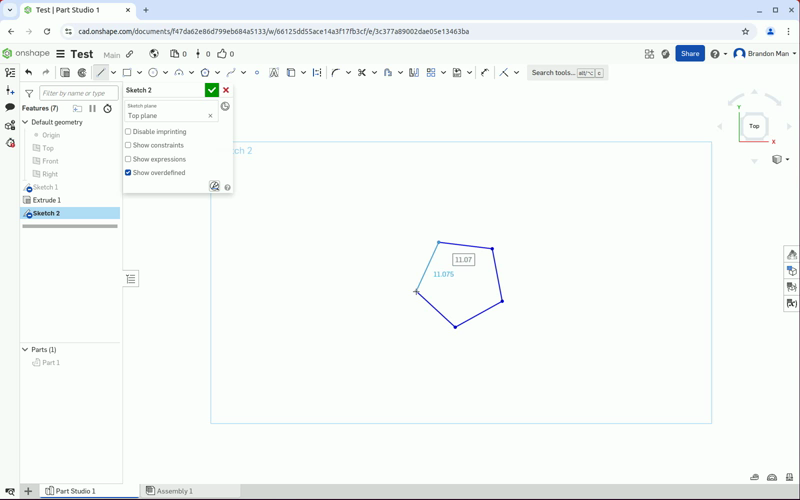
key(esc)
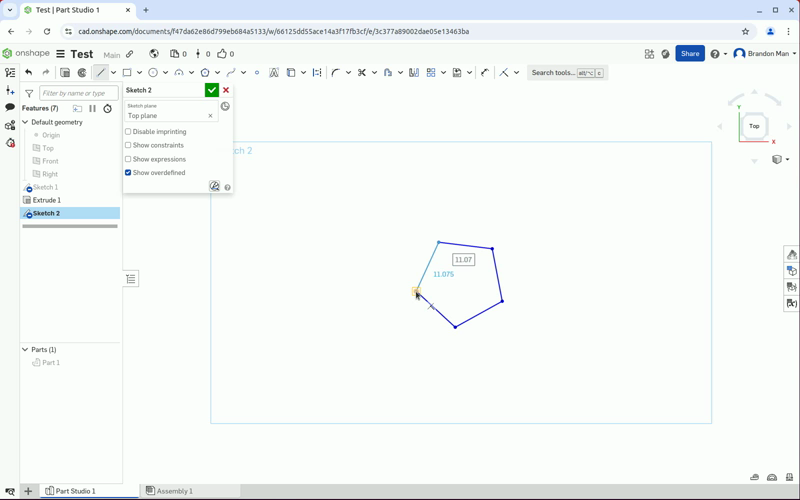
mouse_move(461, 289)
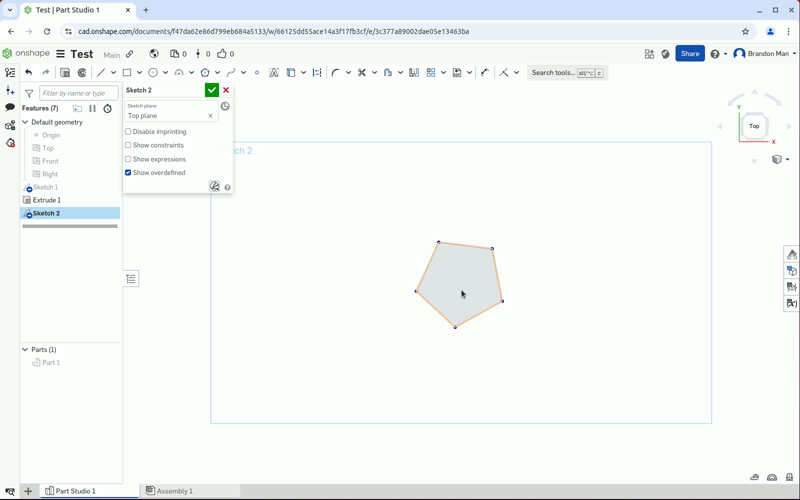
click(461, 289)
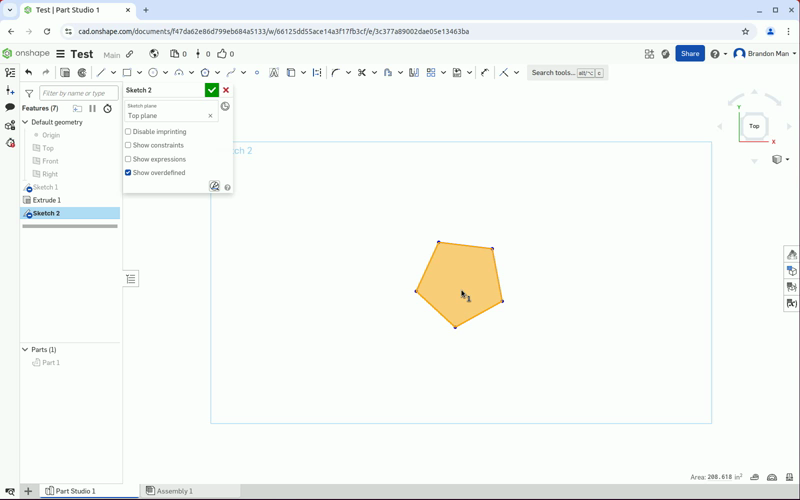
mouse_move(73, 352)
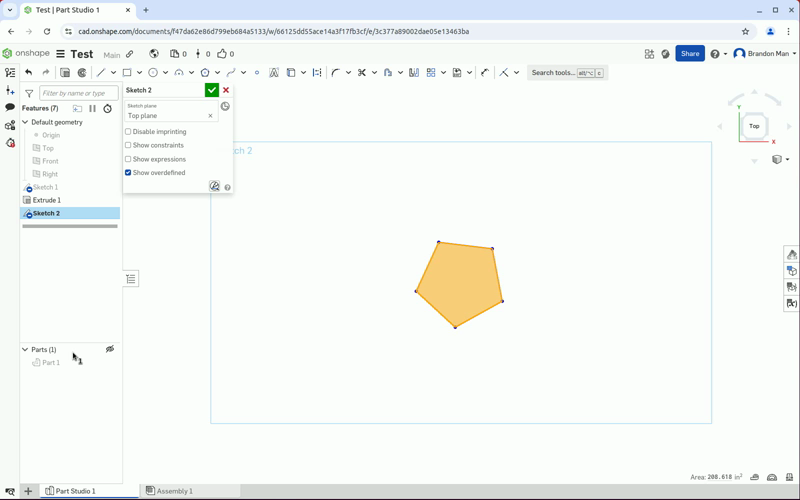
key(shift+y)
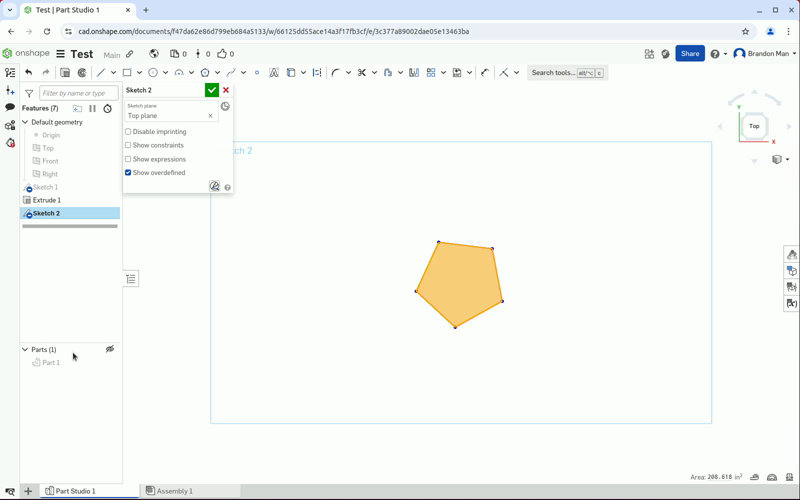
key(shift+e)
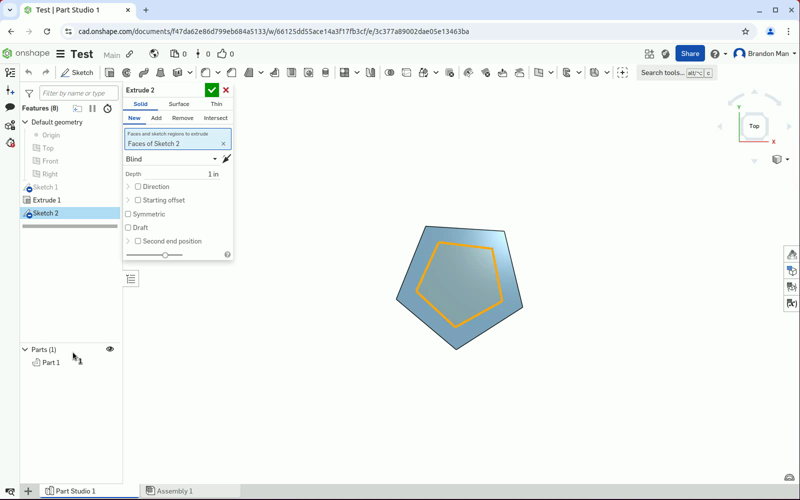
mouse_move(143, 106)
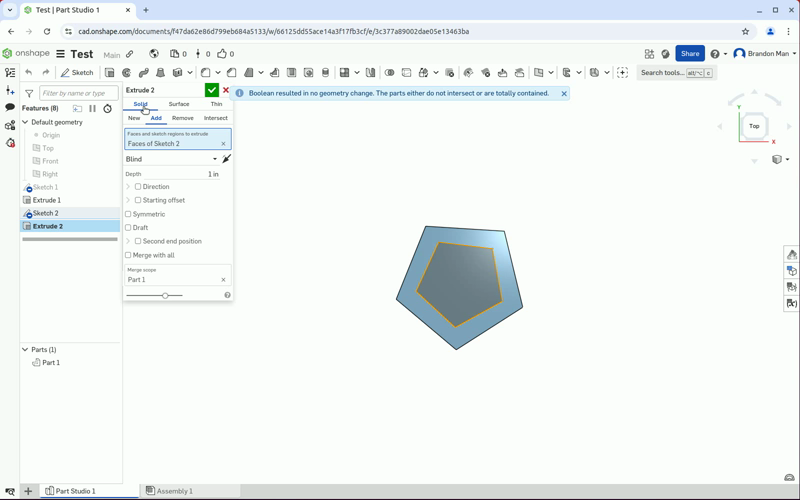
click(143, 106)
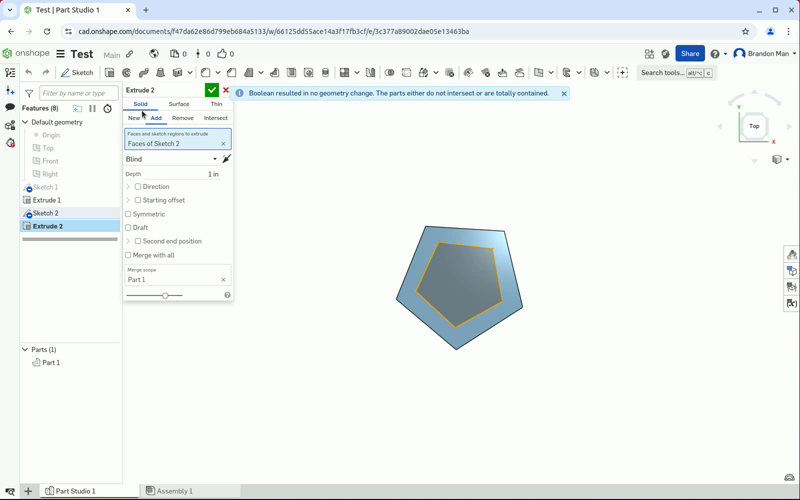
mouse_move(137, 120)
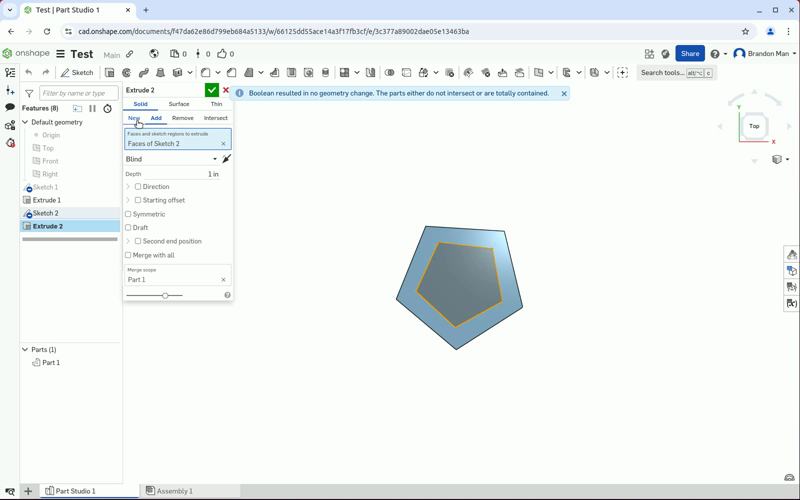
click(137, 120)
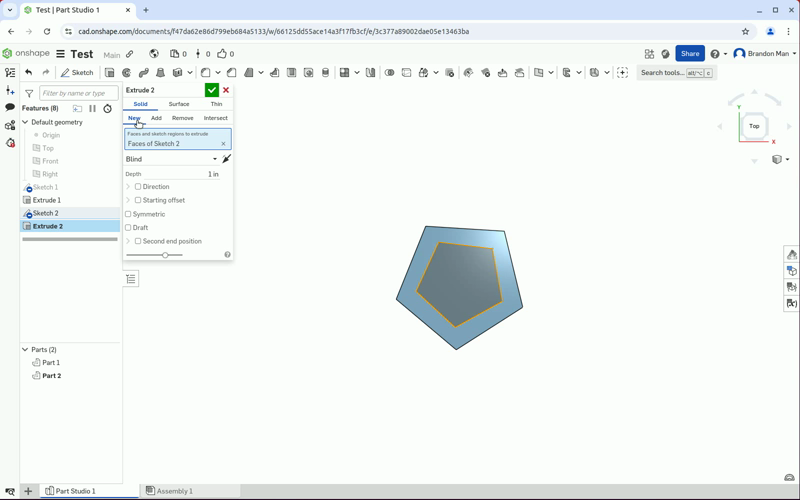
key(tab, 4)
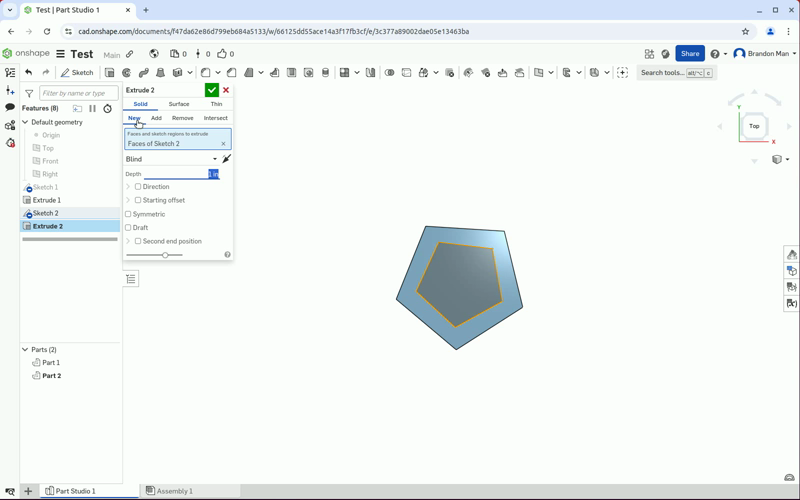
text(15.405)
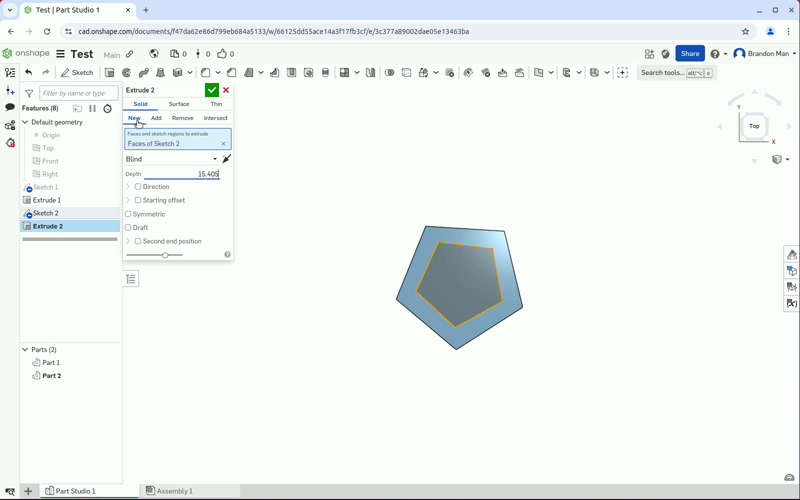
key(enter)
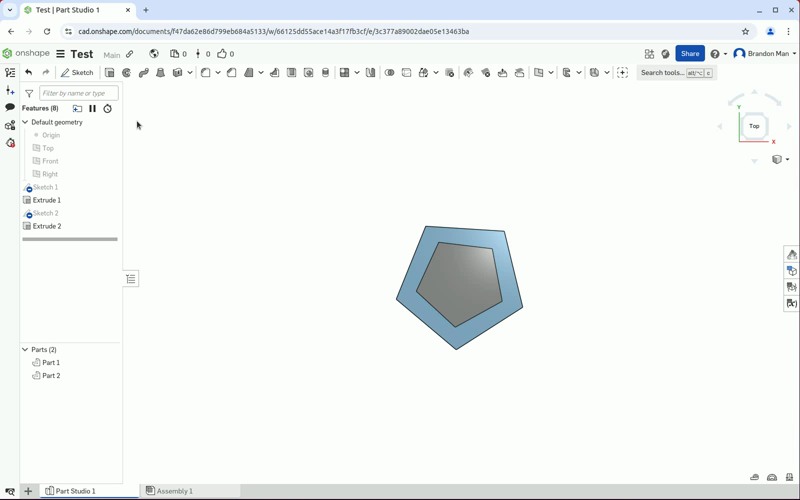
key(shift+h)
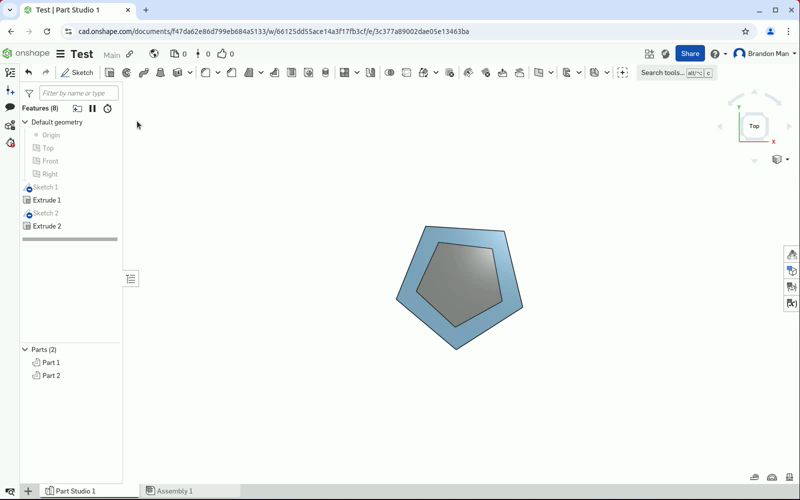
key(shift+h)
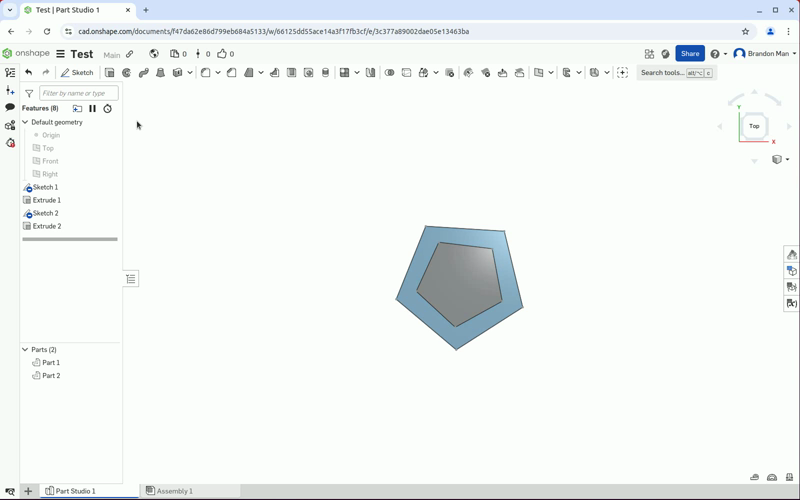
key(shift+7)
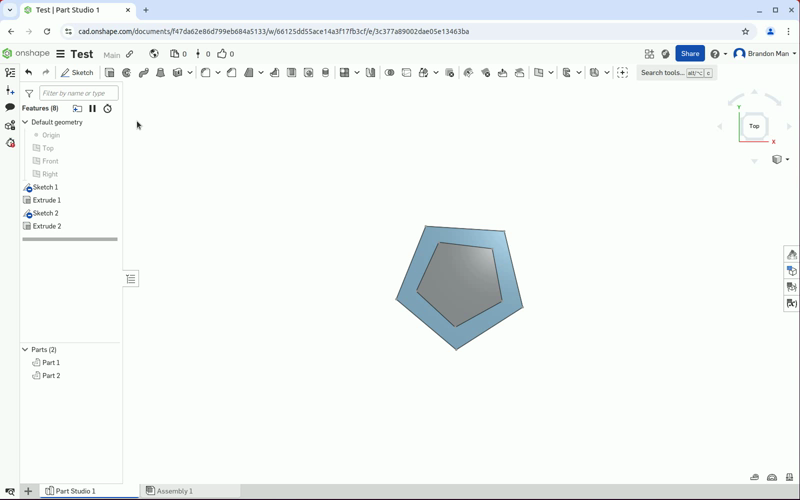
key(up, 3)
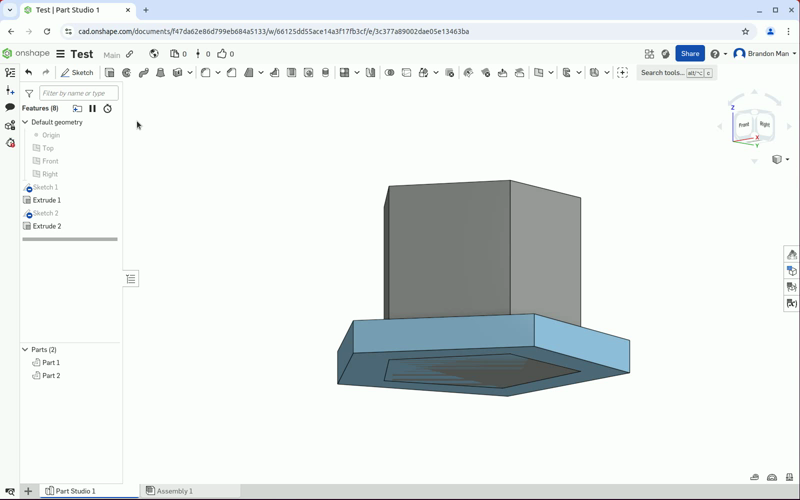
key(left, 3)
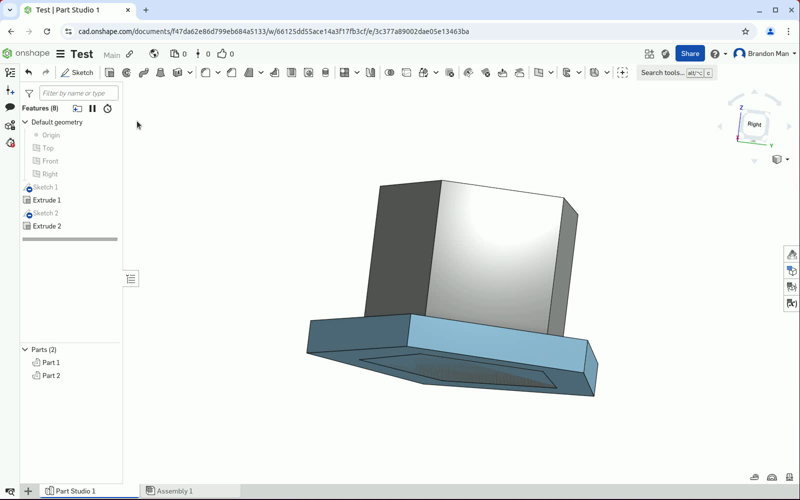
key(right, 3)
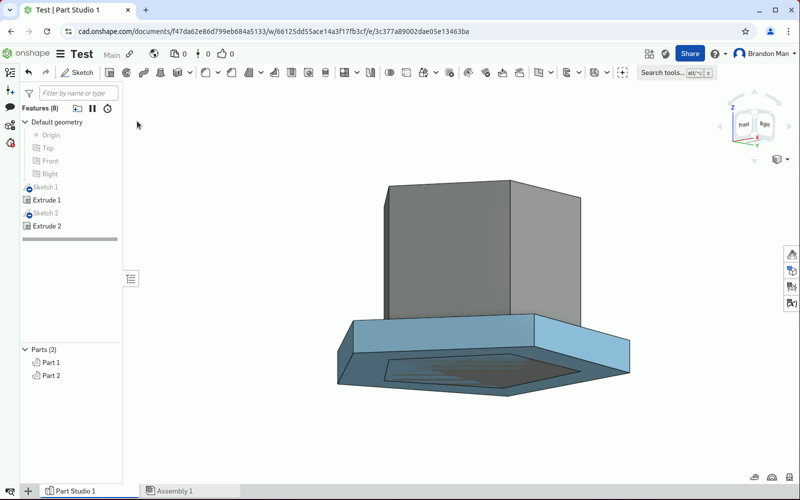
key(down, 3)
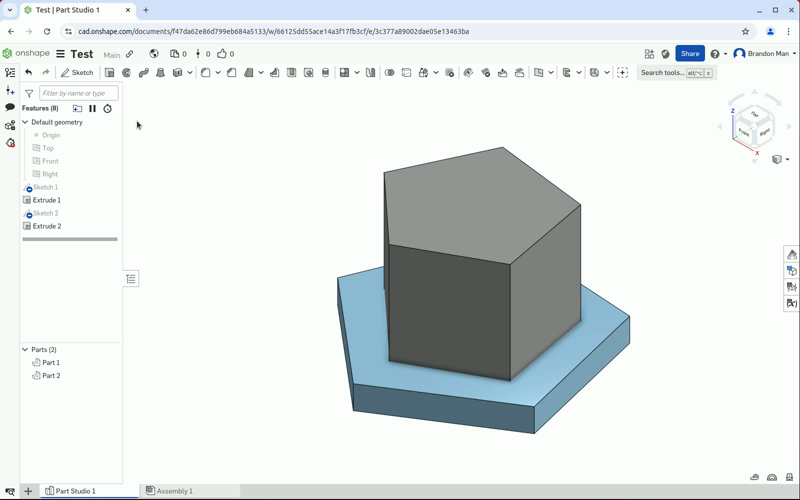
mouse_move(73, 189)
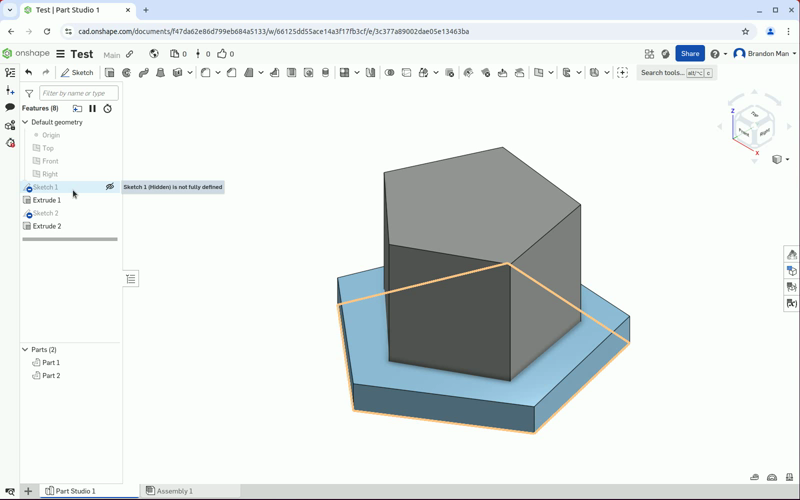
click(73, 189)